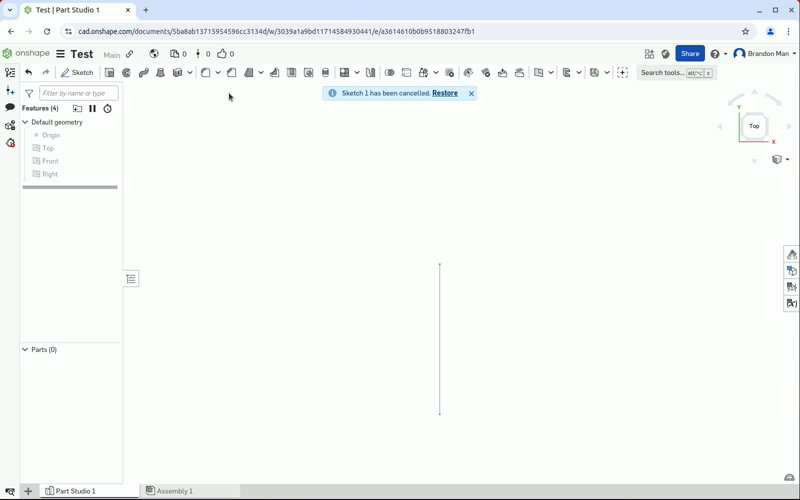
key(shift+h)
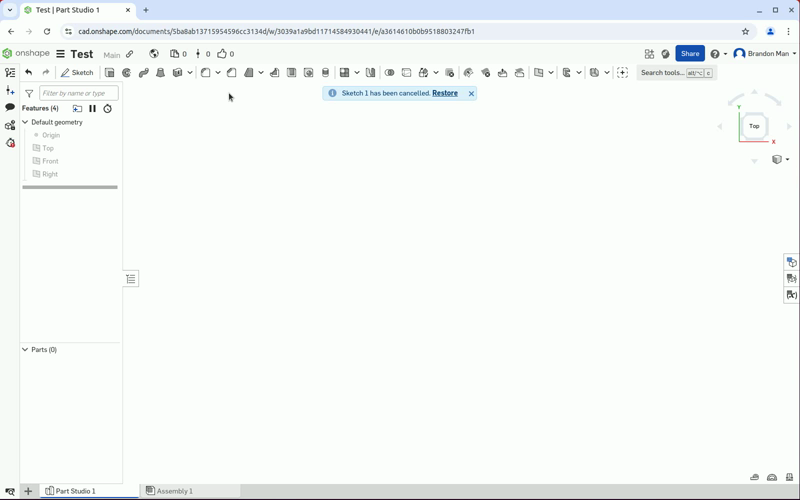
mouse_move(73, 352)
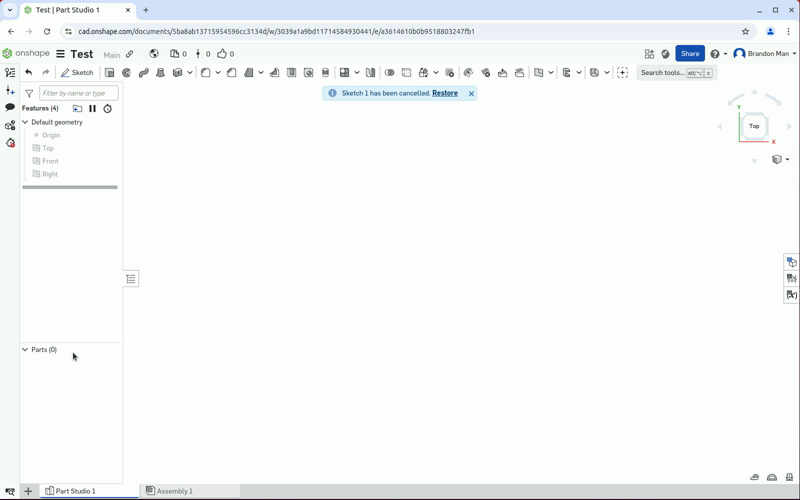
key(y)
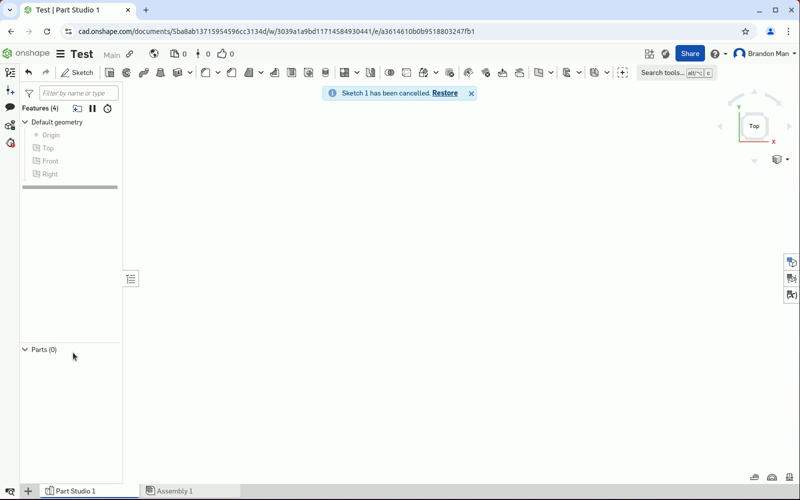
key(shift+p)
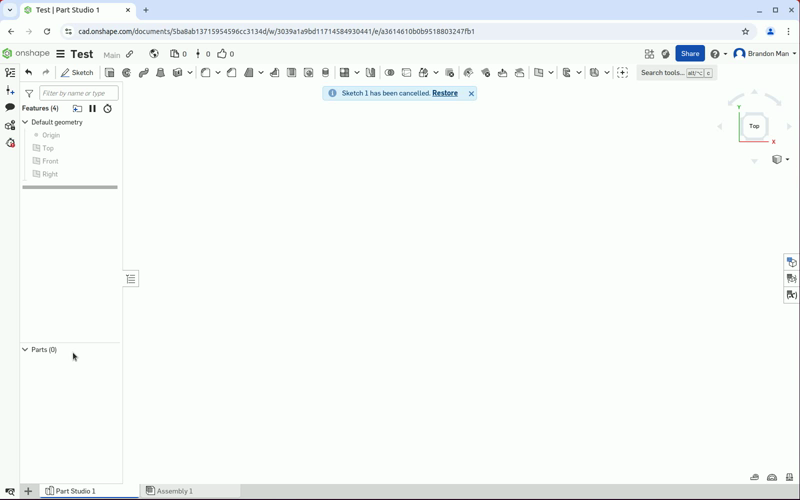
key(space)
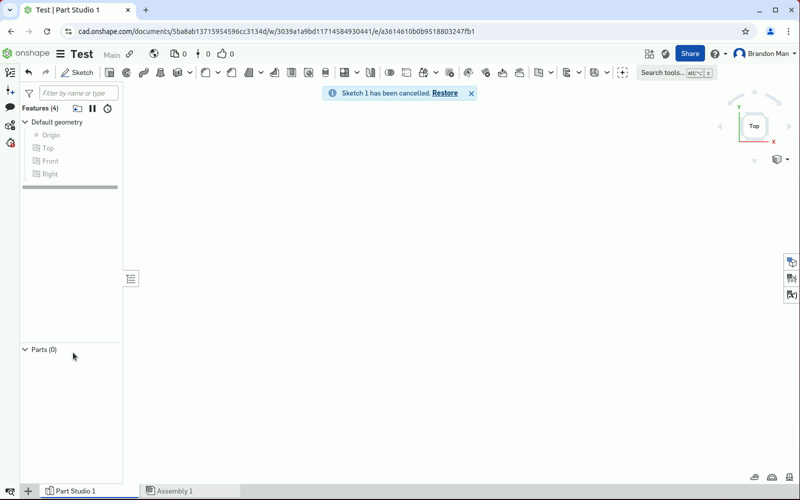
key_down(shift)
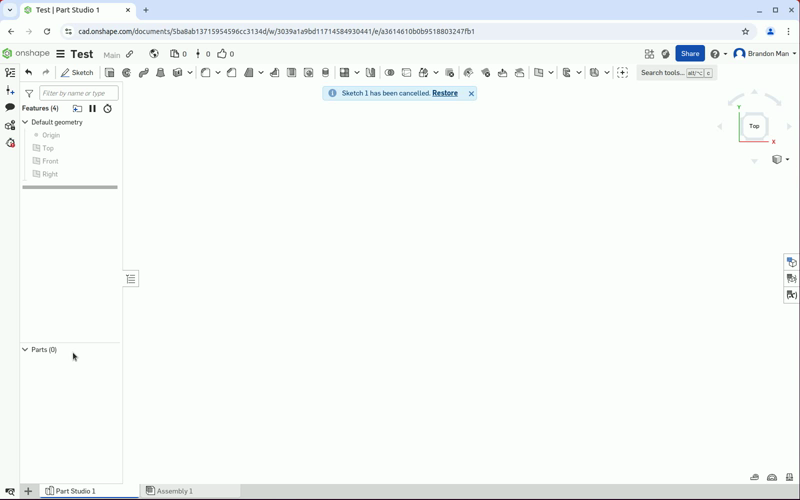
key(up)
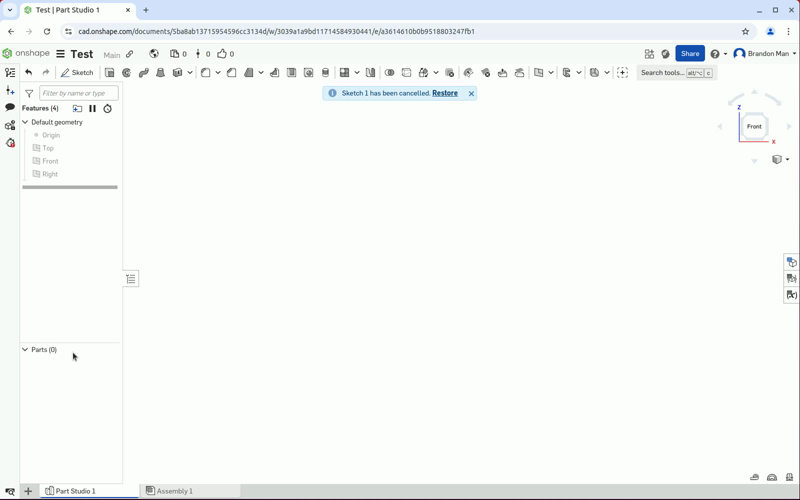
key_up(shift)
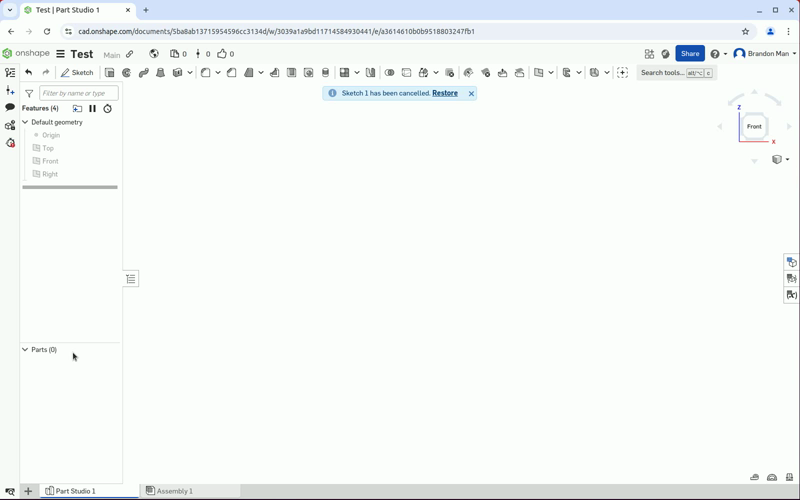
mouse_move(73, 352)
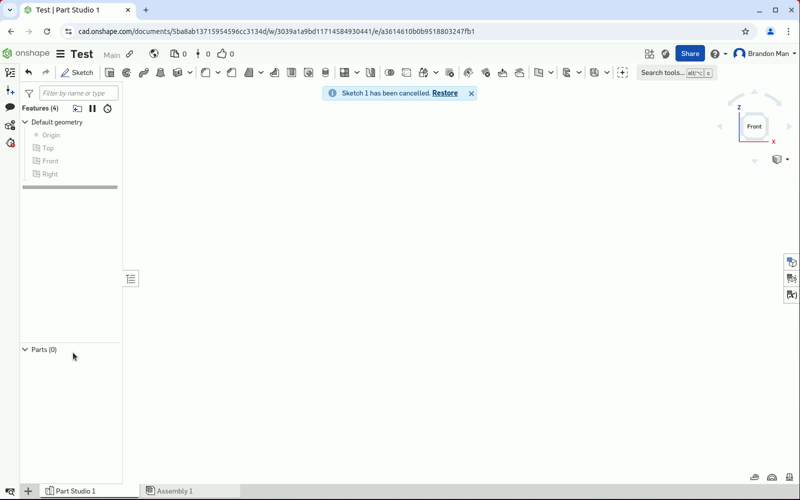
key(shift+y)
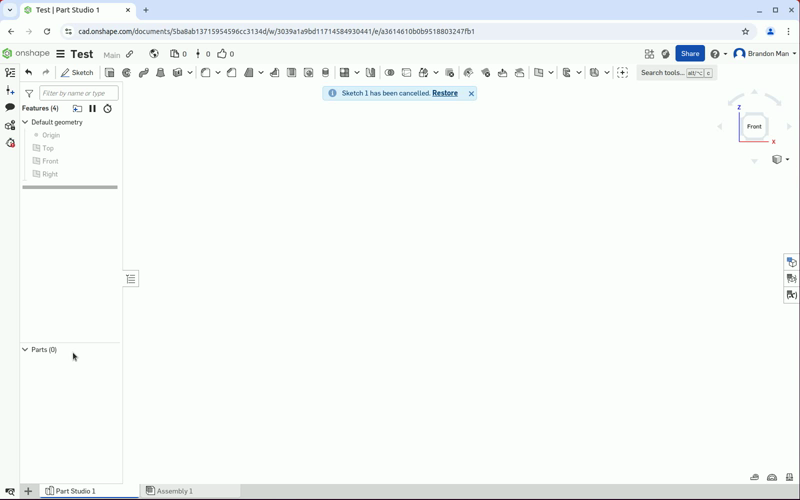
key(shift+s)
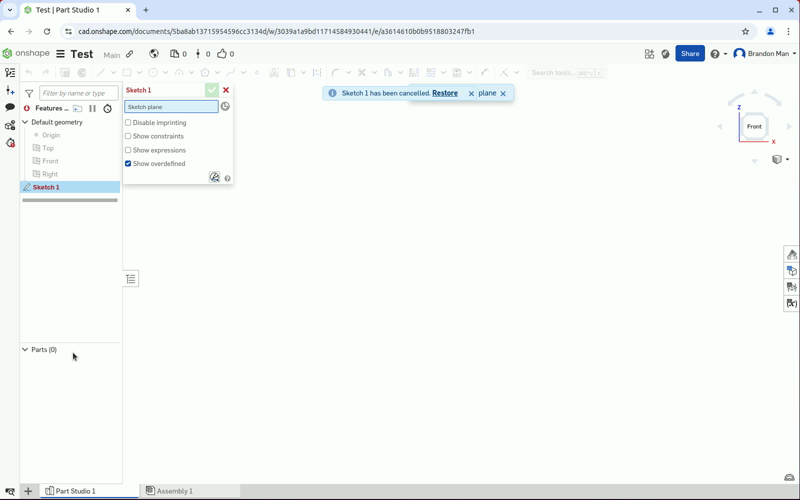
mouse_move(73, 163)
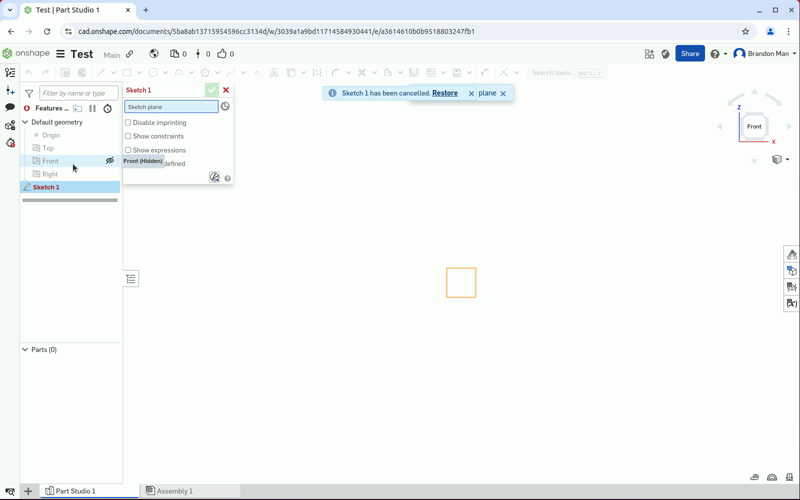
click(73, 163)
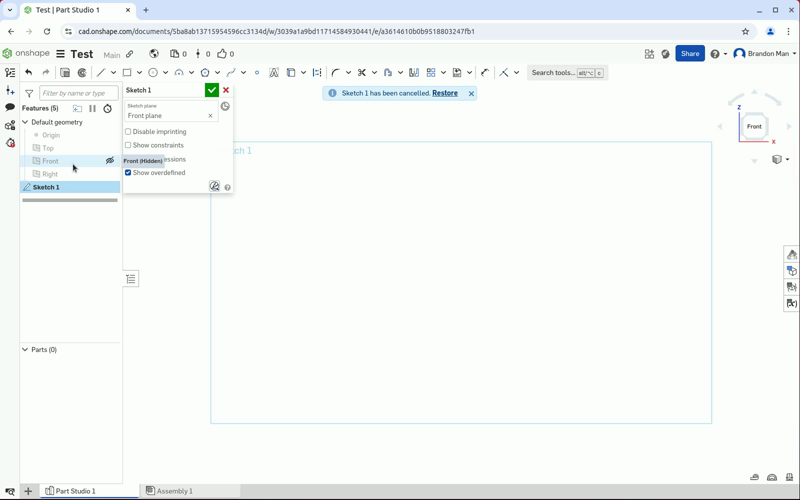
mouse_move(73, 352)
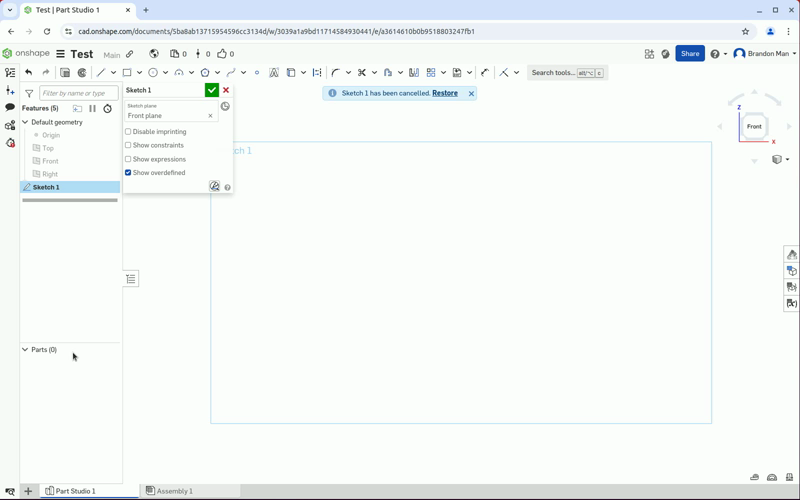
key(y)
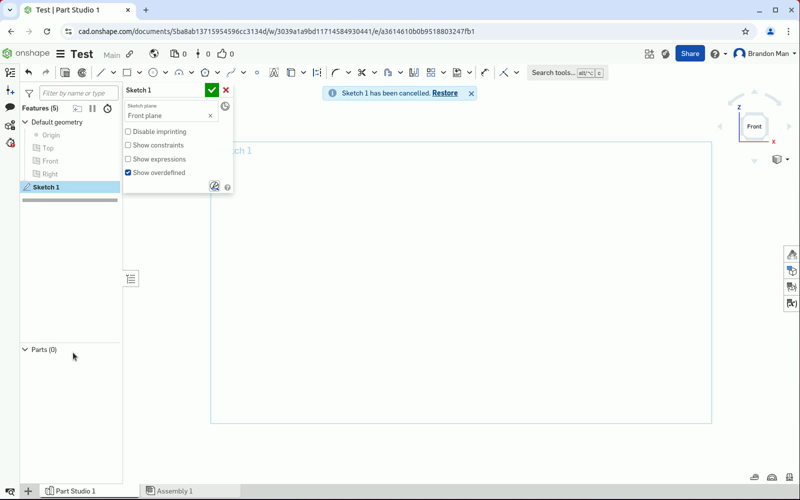
key(l)
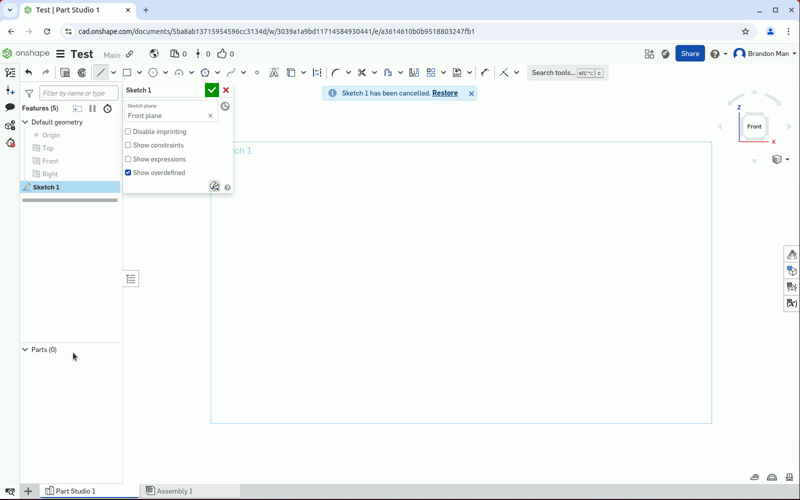
key_down(shift)
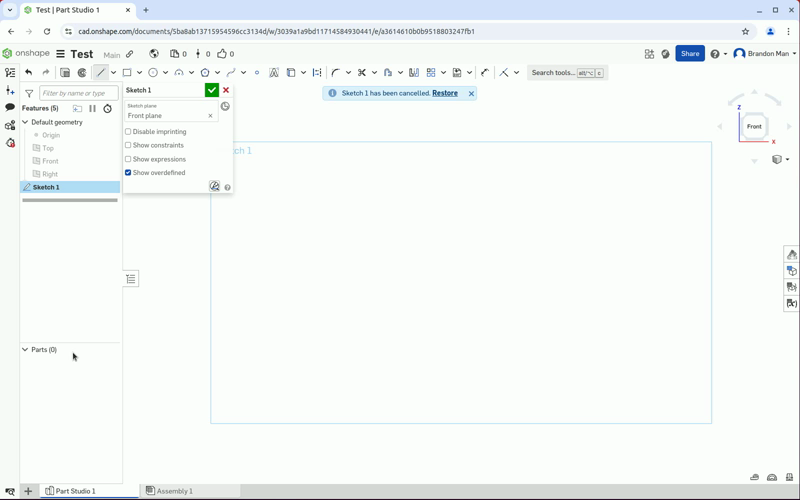
mouse_move(390, 328)
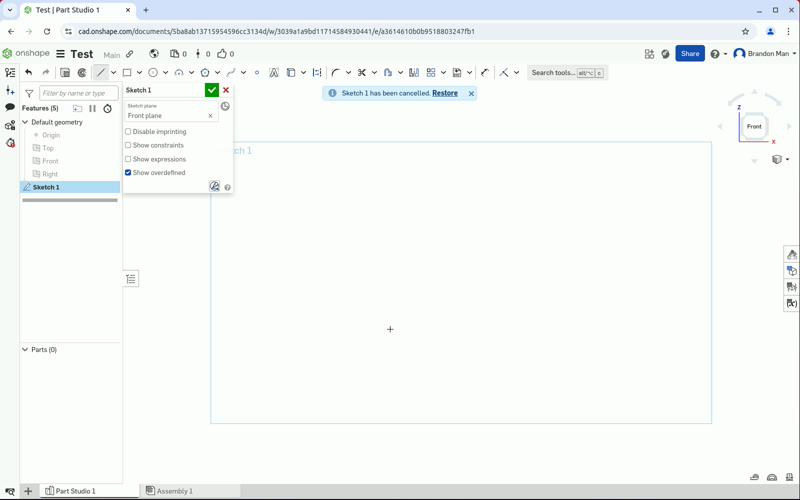
click(390, 328)
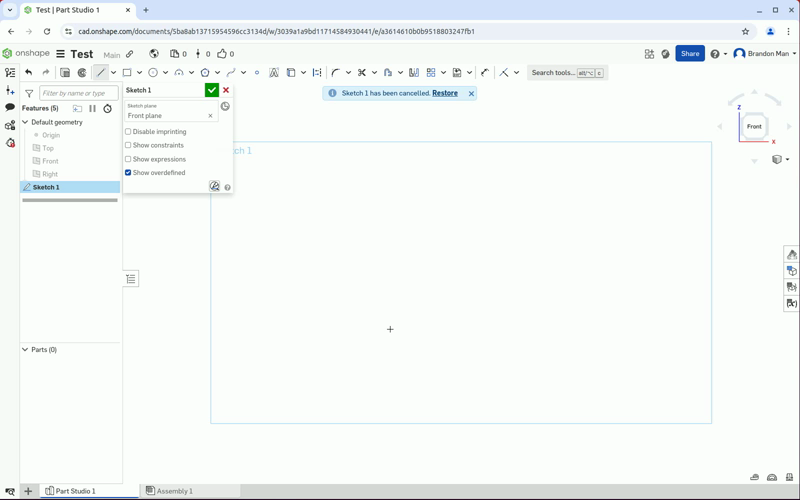
key_up(shift)
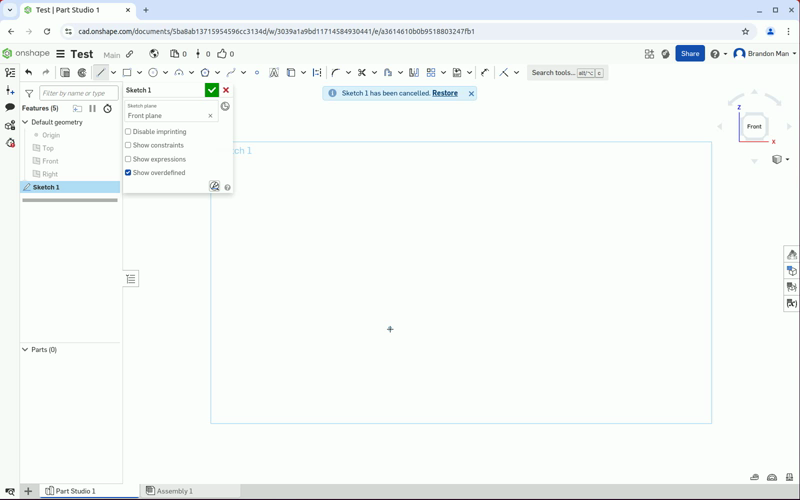
key_down(shift)
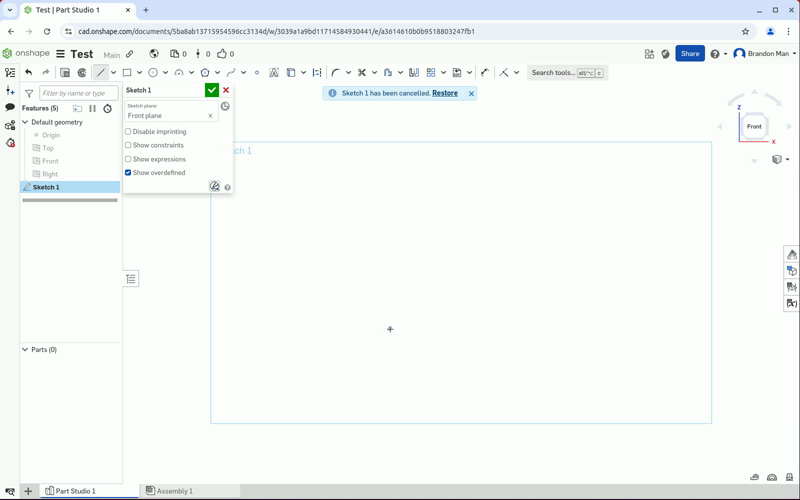
mouse_move(505, 328)
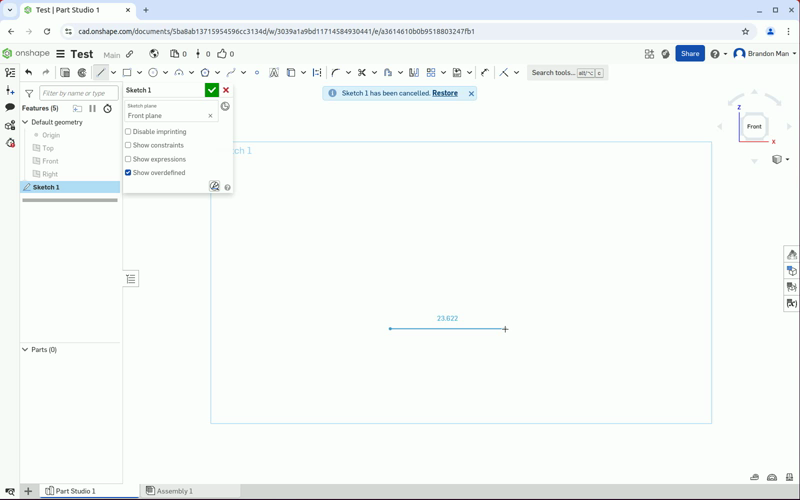
click(505, 328)
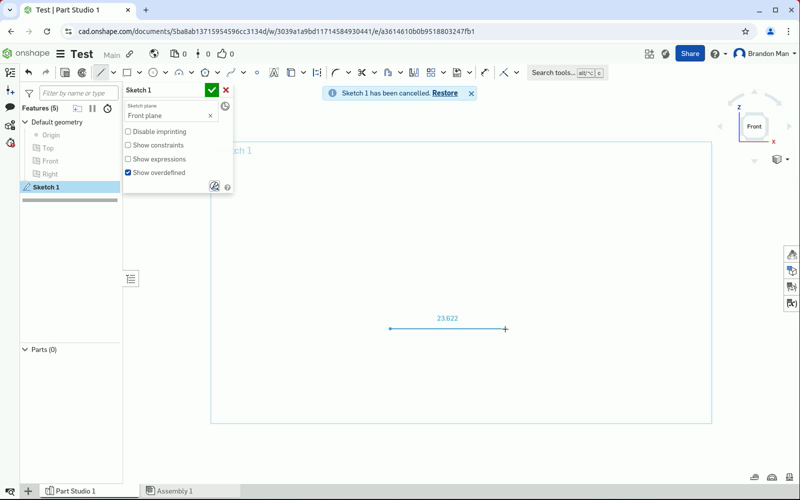
key_up(shift)
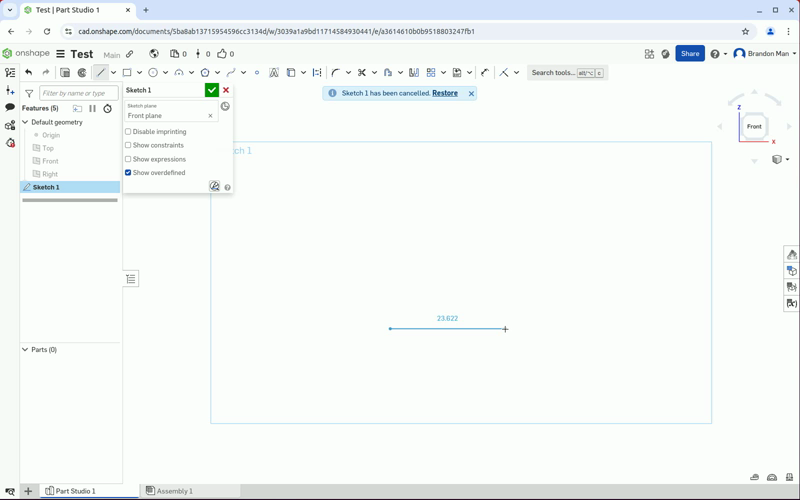
key_down(shift)
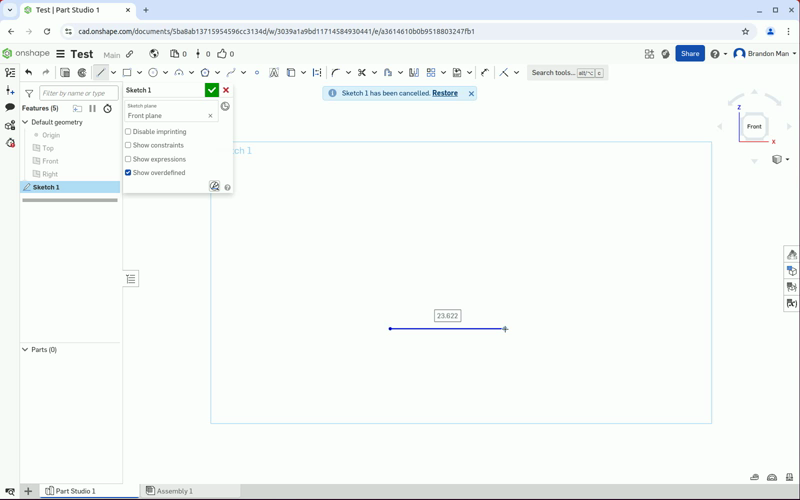
mouse_move(535, 328)
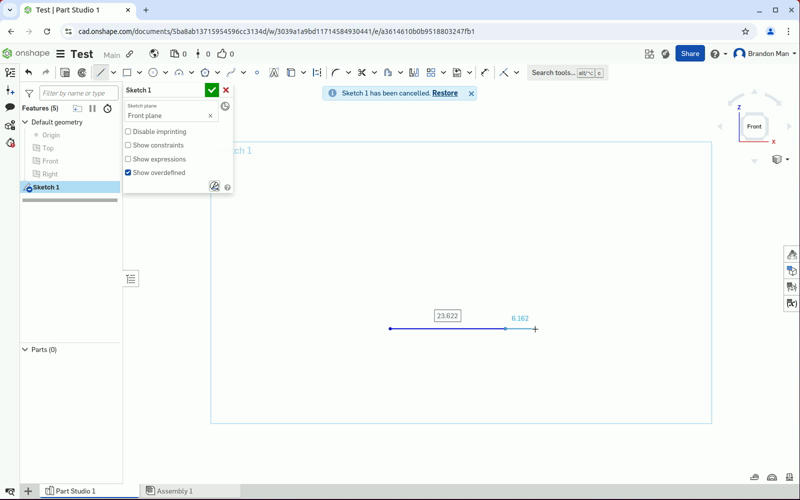
mouse_move(505, 282)
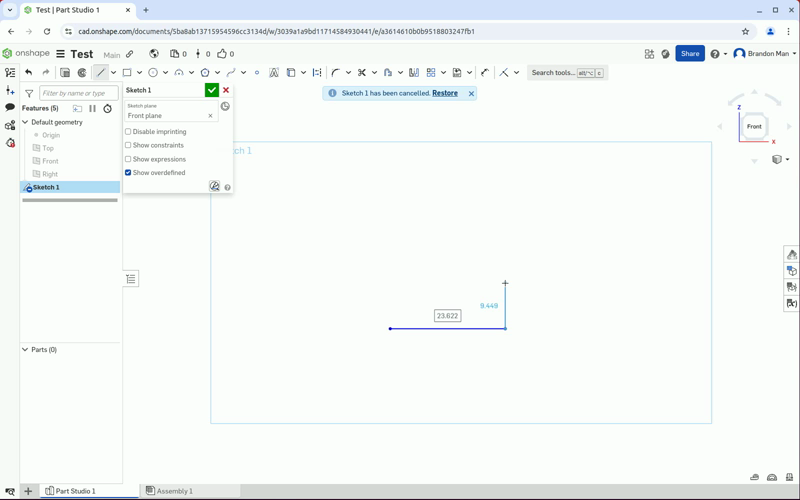
click(505, 282)
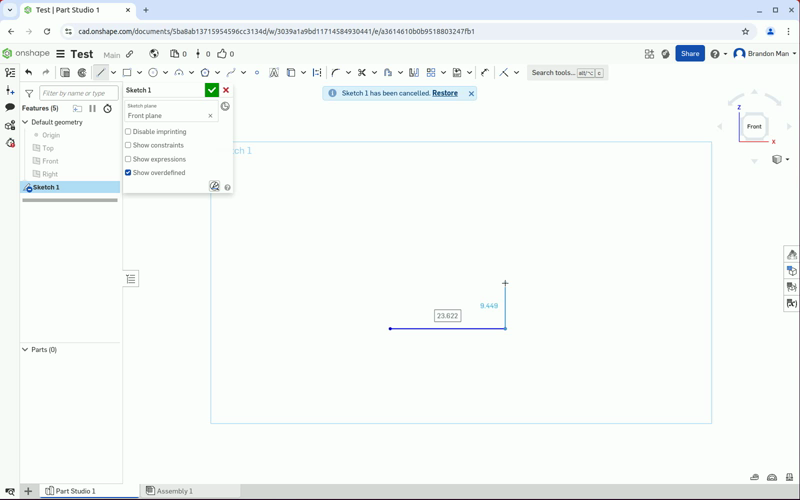
key_up(shift)
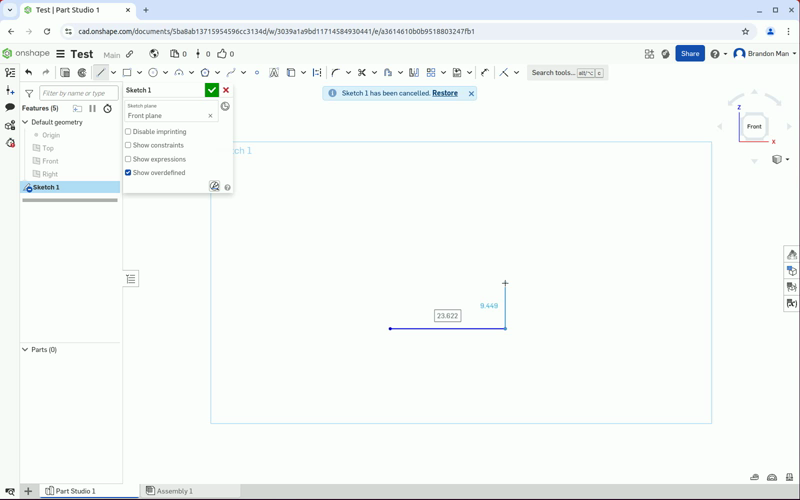
key_down(shift)
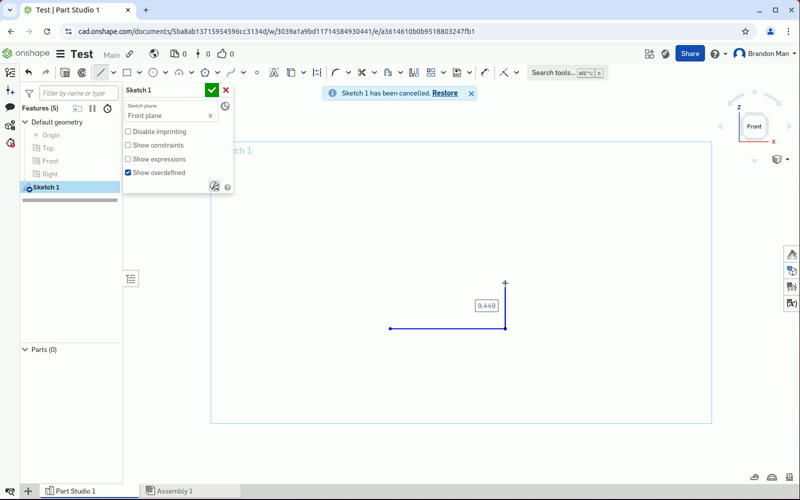
mouse_move(535, 282)
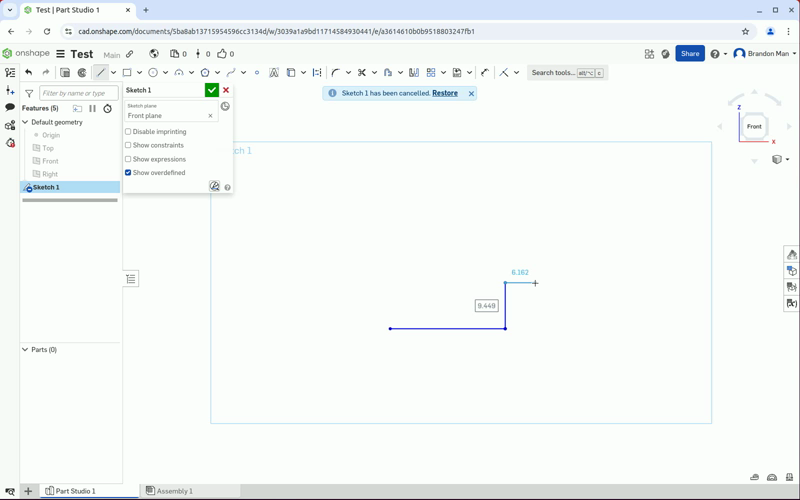
mouse_move(505, 236)
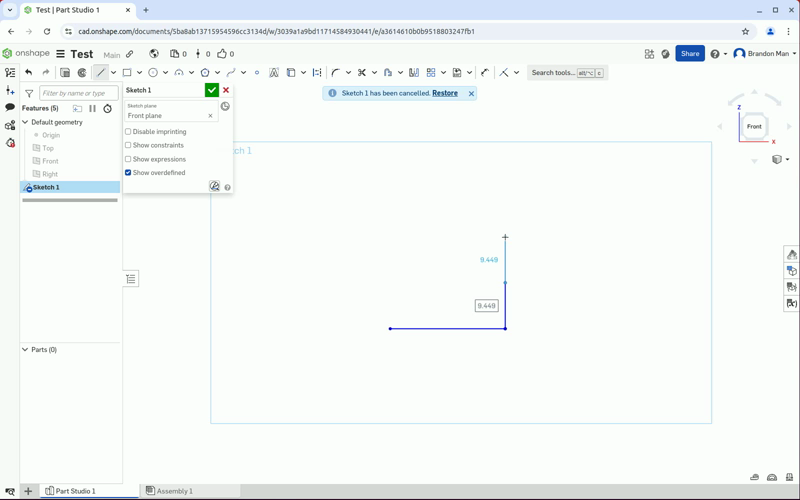
click(505, 236)
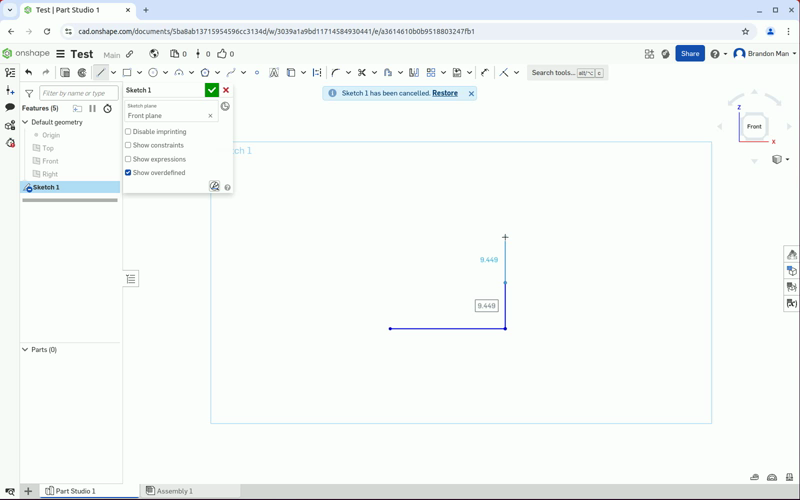
key_up(shift)
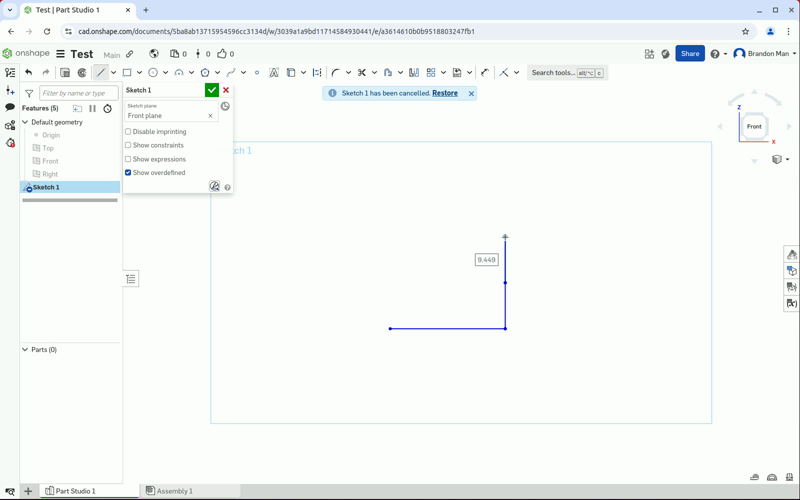
key_down(shift)
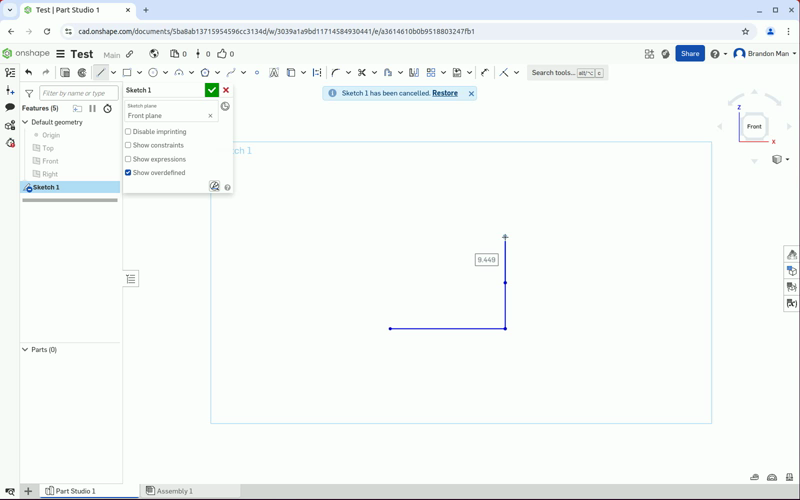
mouse_move(390, 236)
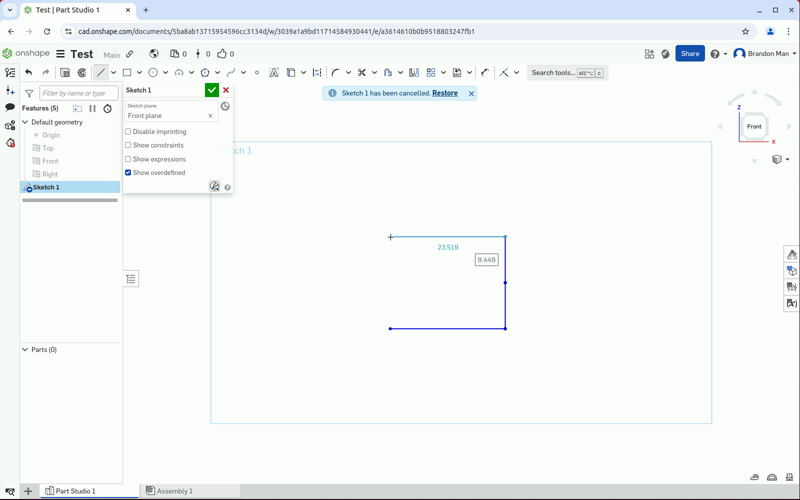
click(390, 236)
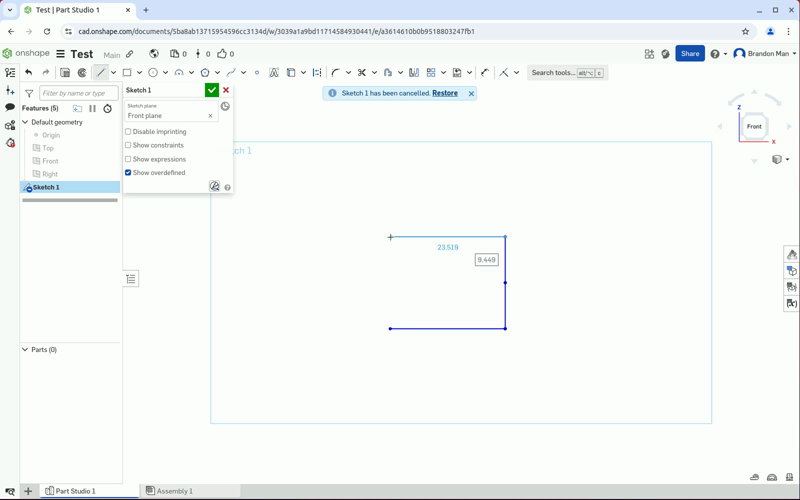
key_up(shift)
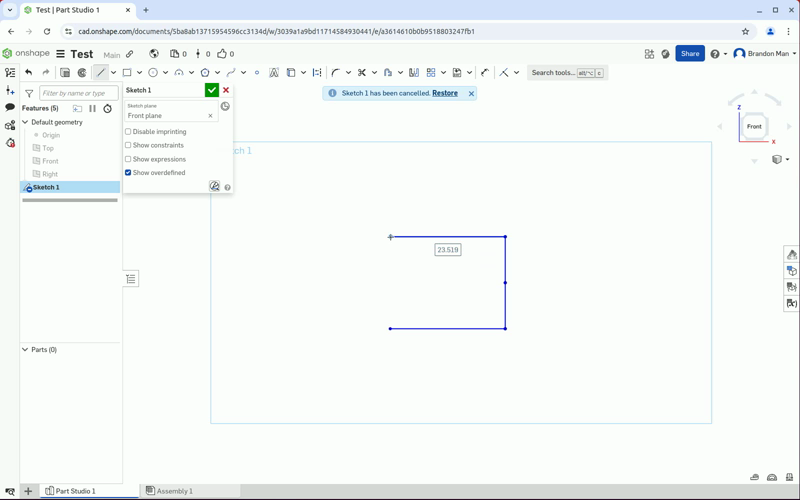
key_down(shift)
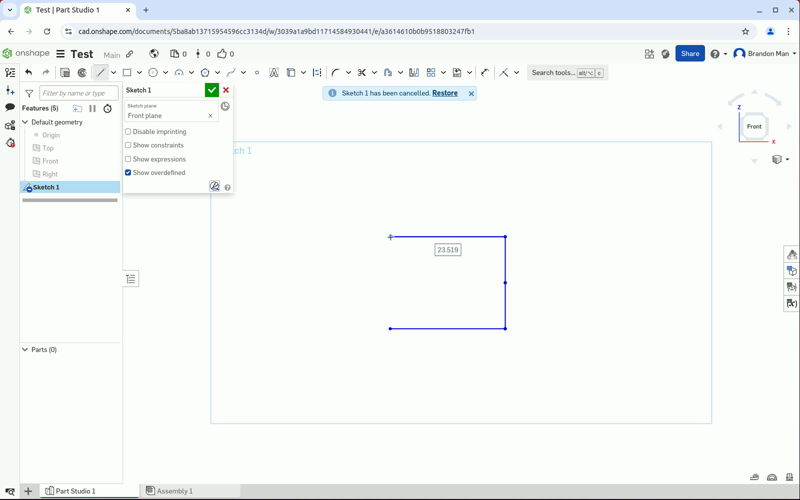
mouse_move(390, 328)
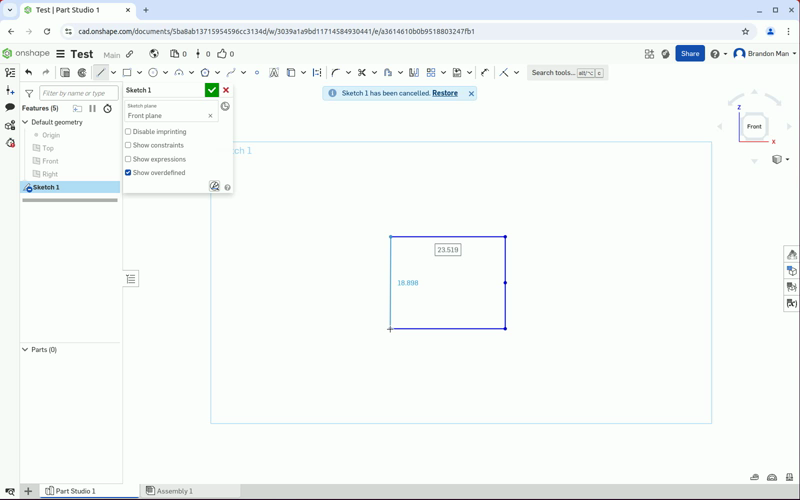
key_up(shift)
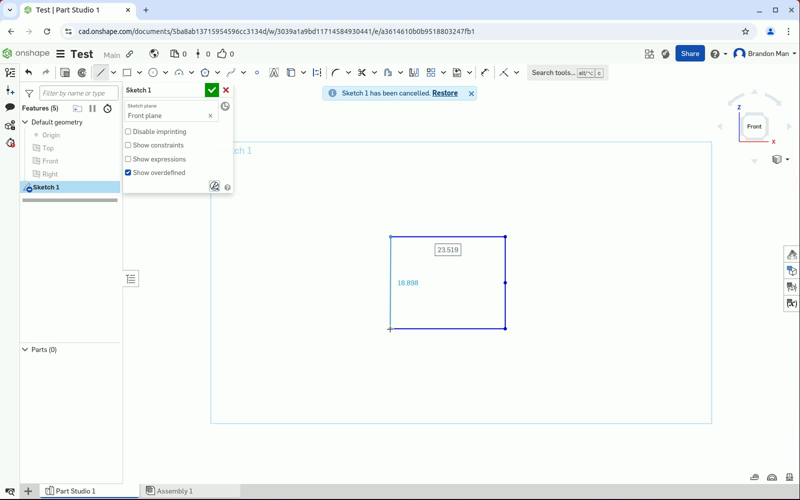
click(390, 328)
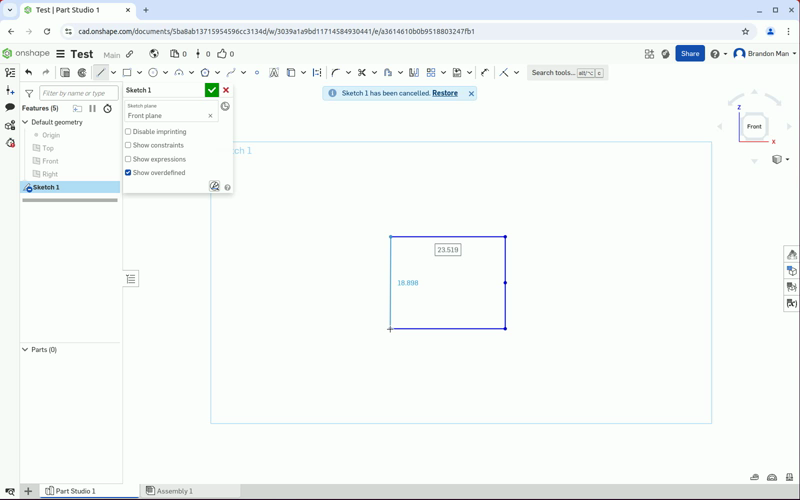
key(esc)
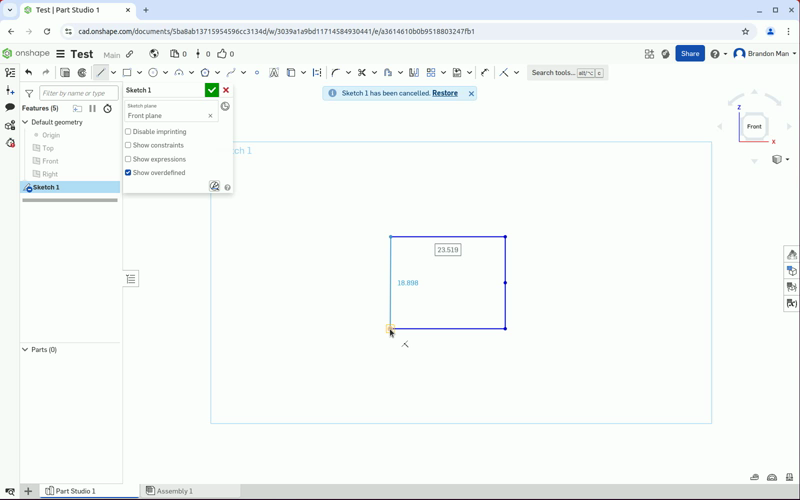
mouse_move(486, 270)
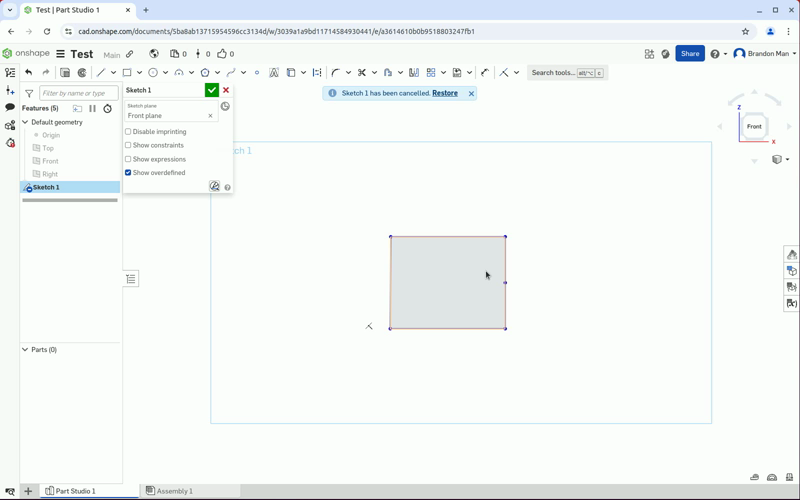
click(486, 270)
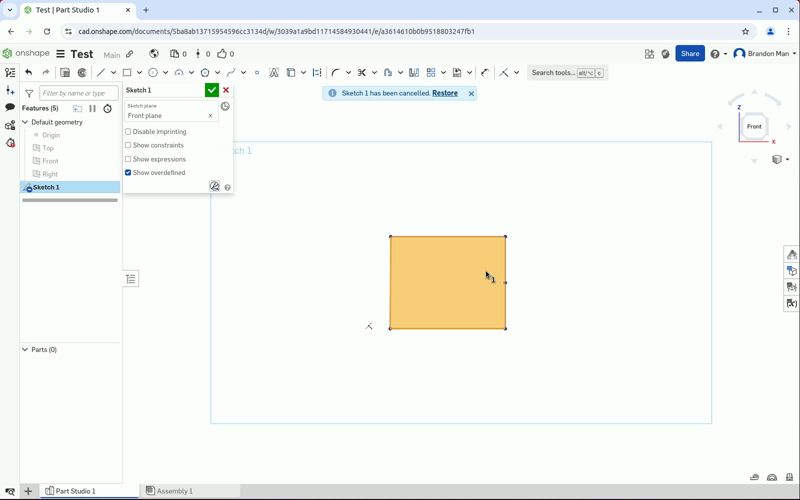
mouse_move(73, 352)
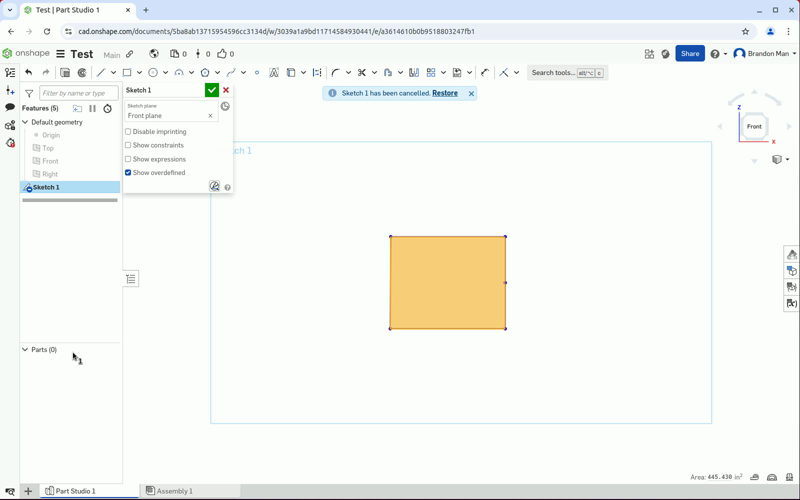
key(shift+y)
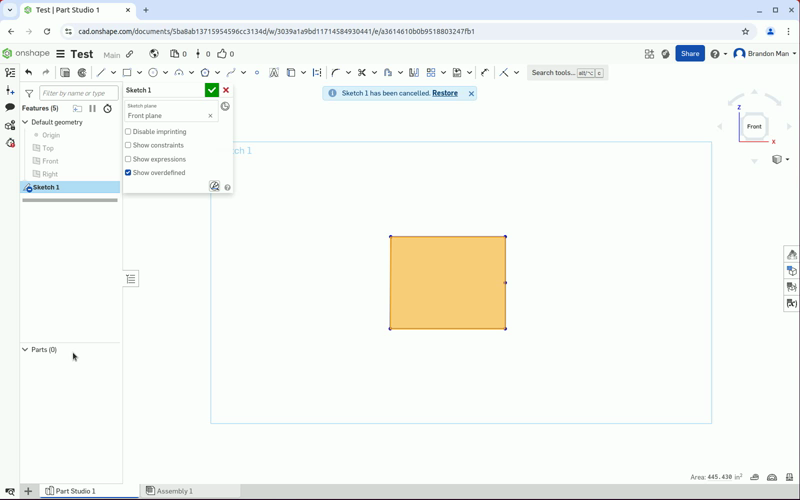
key(shift+e)
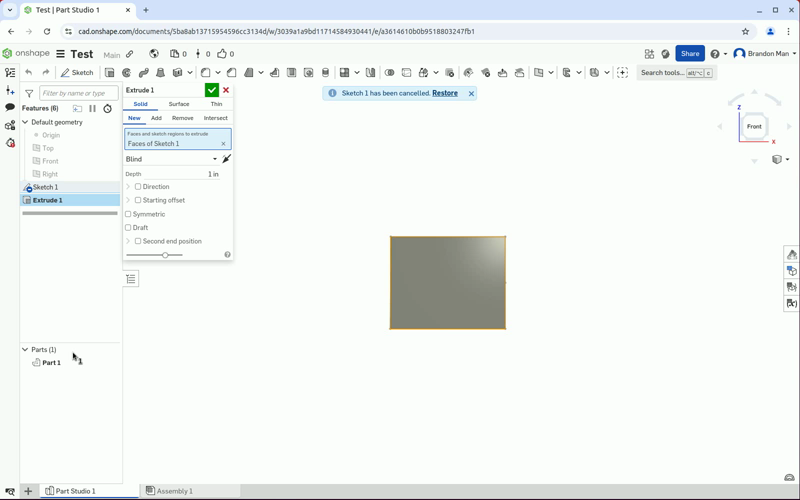
mouse_move(143, 106)
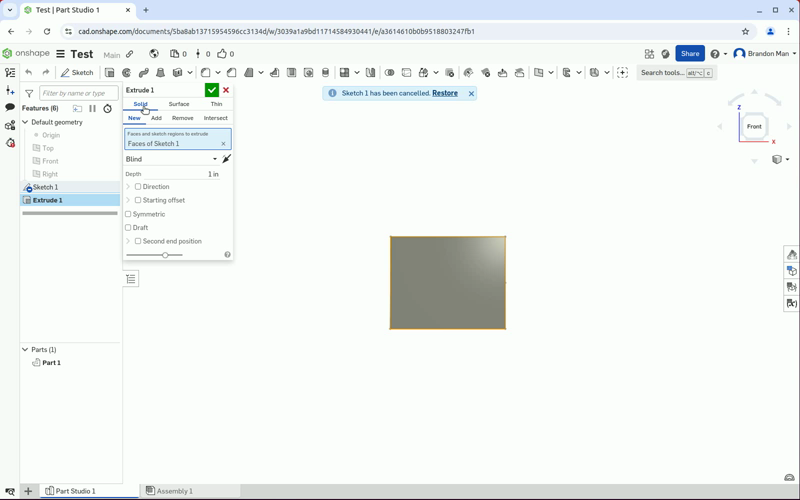
click(143, 106)
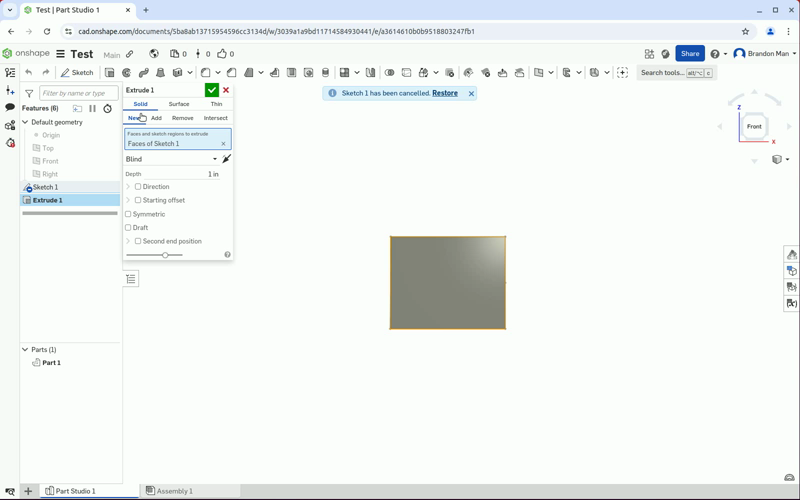
mouse_move(137, 120)
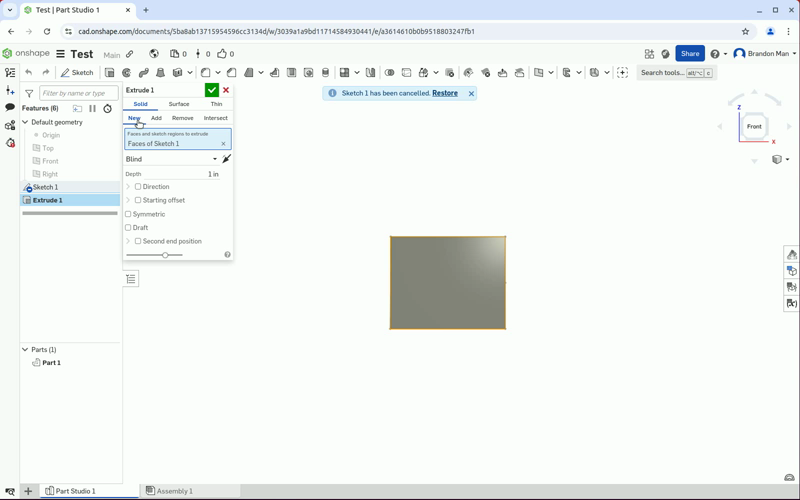
click(137, 120)
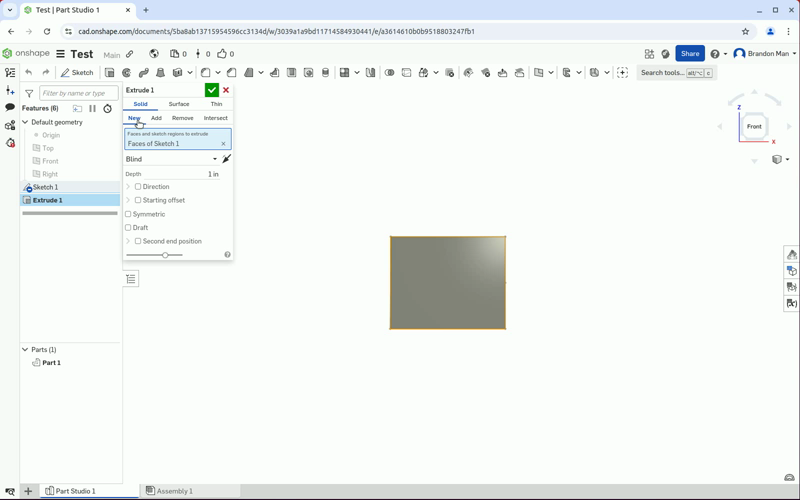
key(tab, 4)
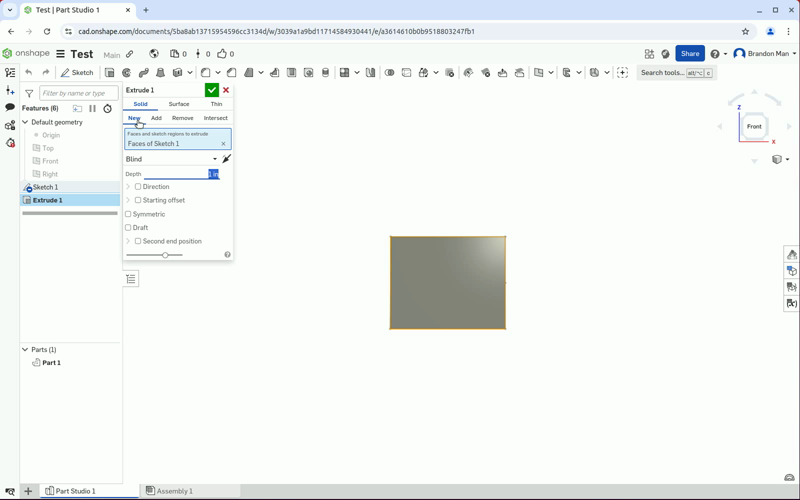
text(18.775)
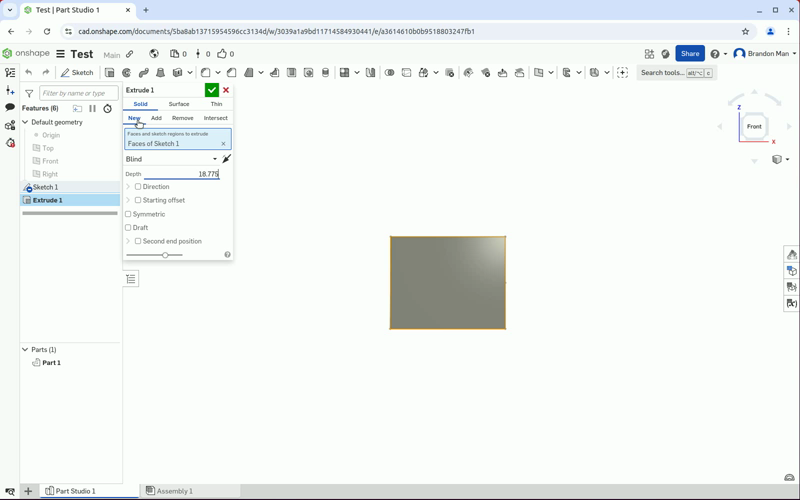
key(enter)
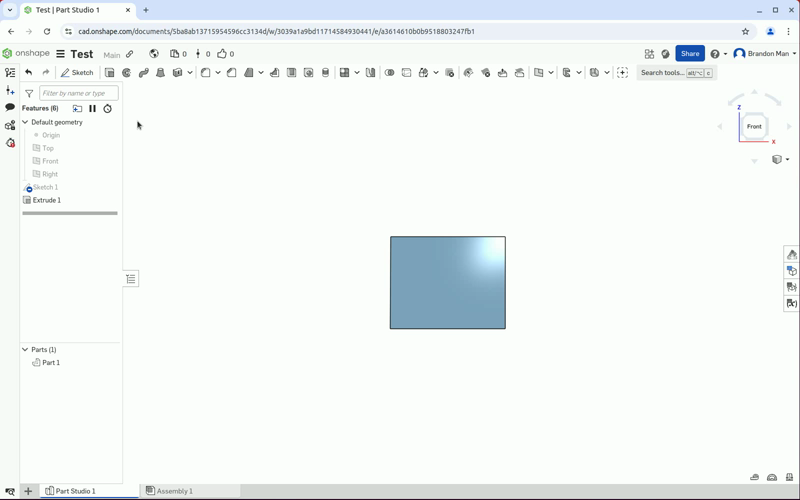
key(shift+h)
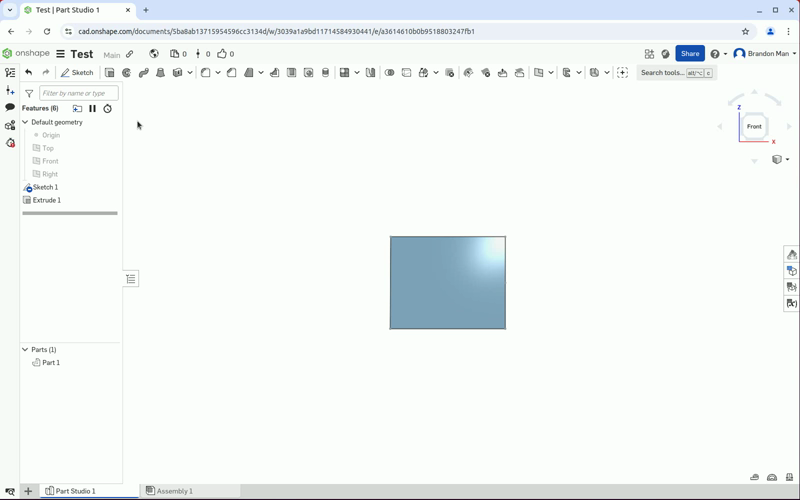
key(shift+h)
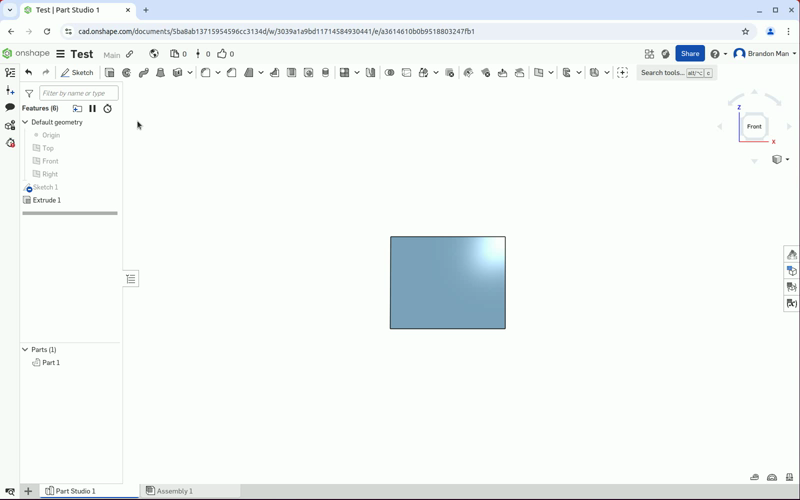
mouse_move(73, 189)
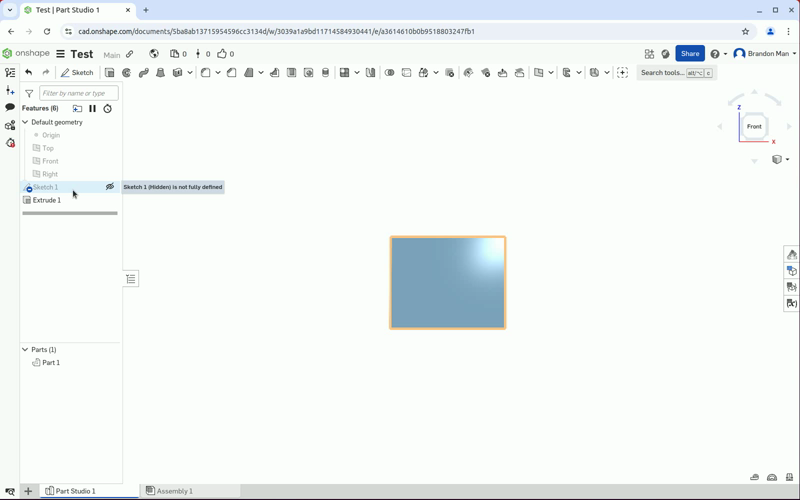
click(73, 189)
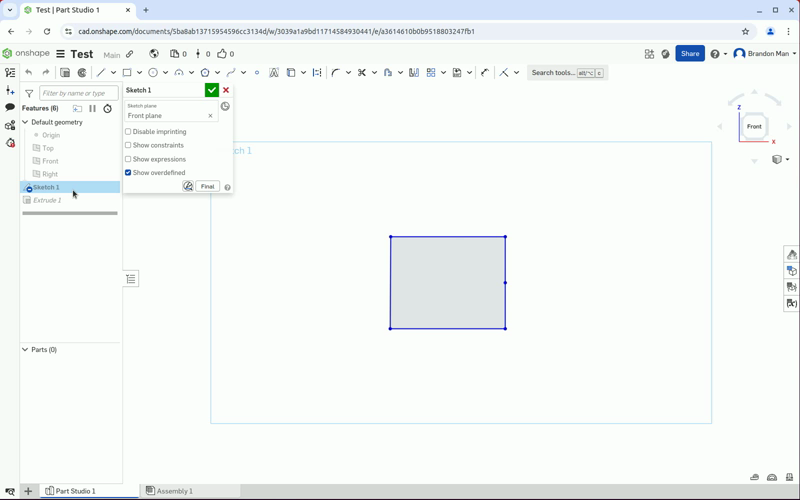
mouse_move(229, 92)
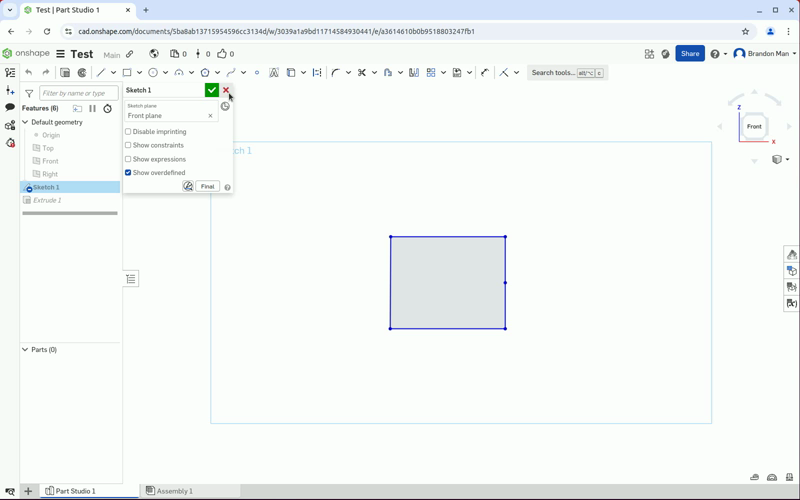
click(229, 92)
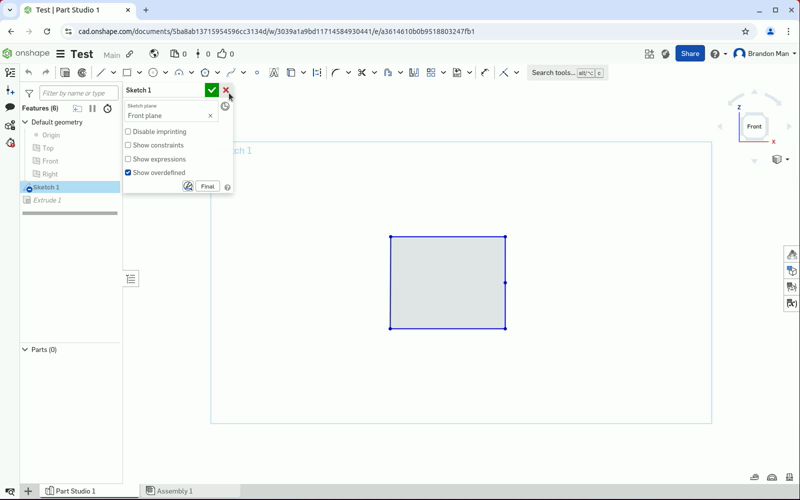
key(shift+s)
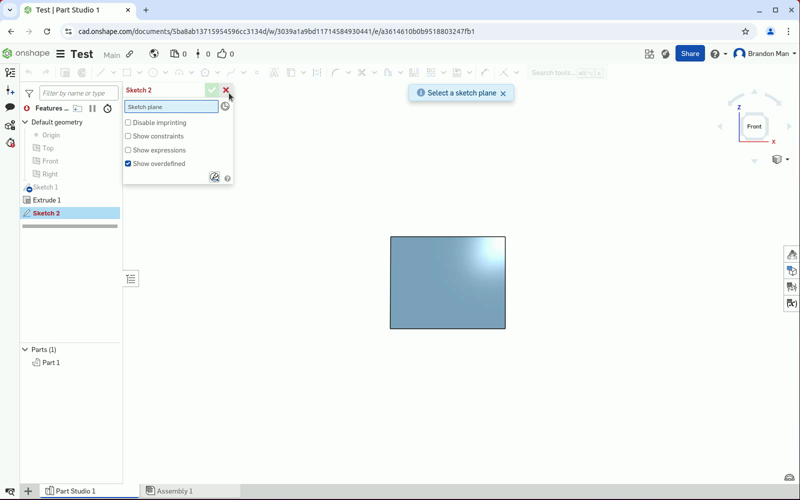
mouse_move(73, 163)
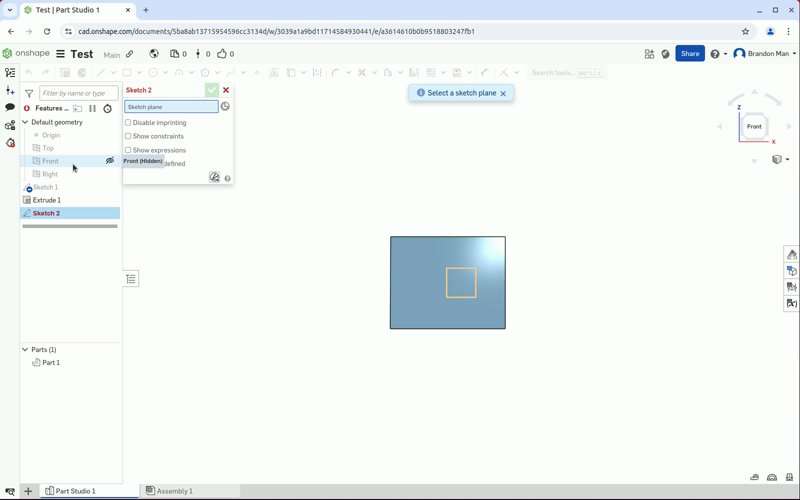
click(73, 163)
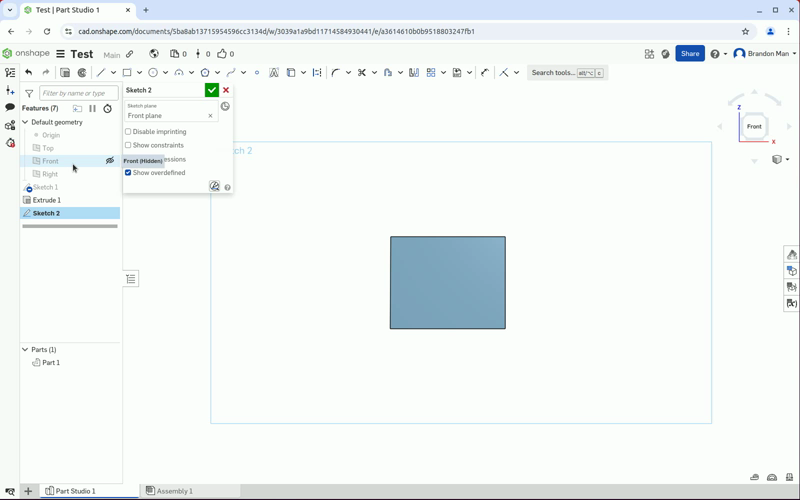
mouse_move(73, 352)
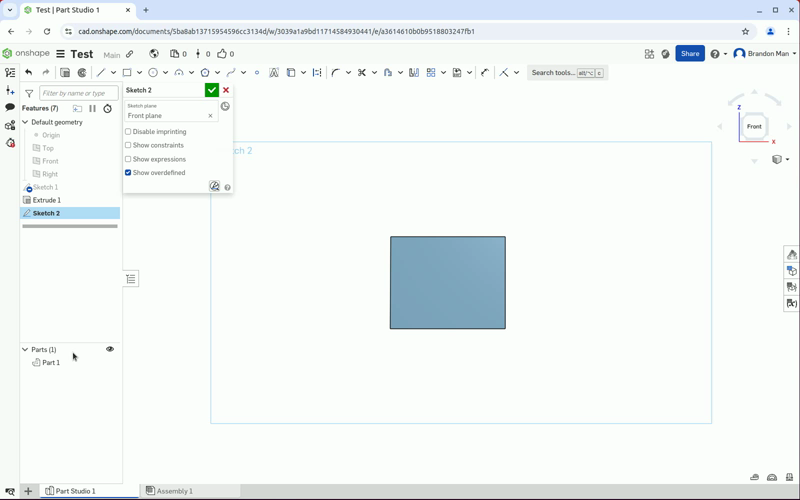
key(y)
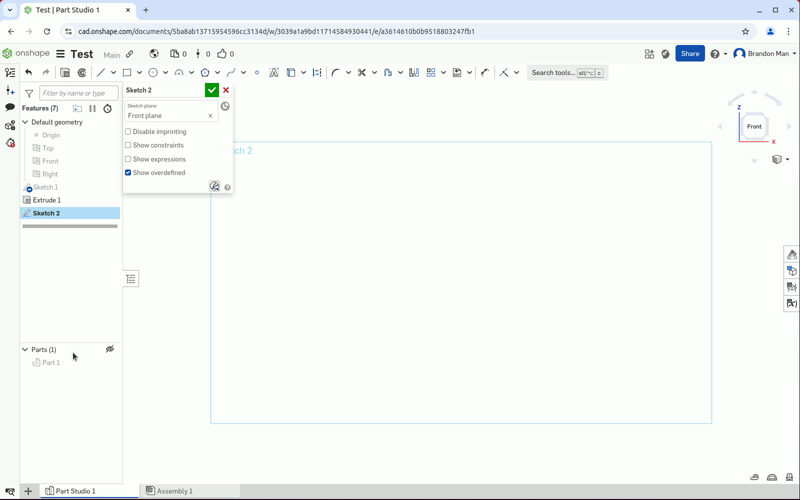
key(l)
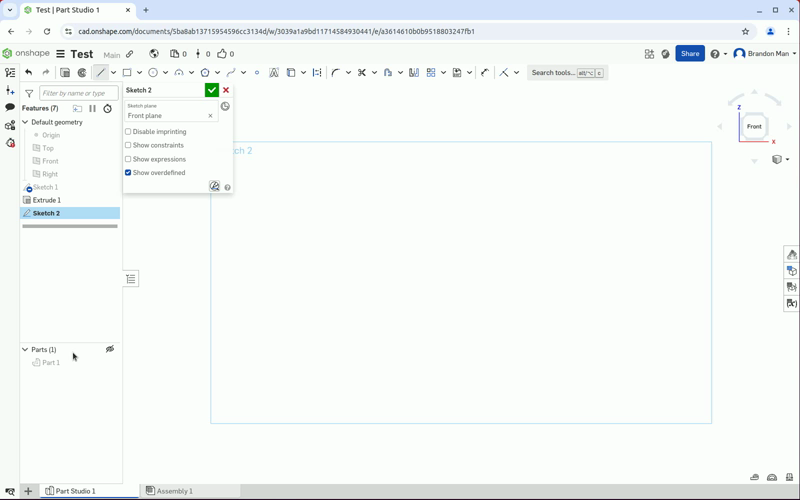
key_down(shift)
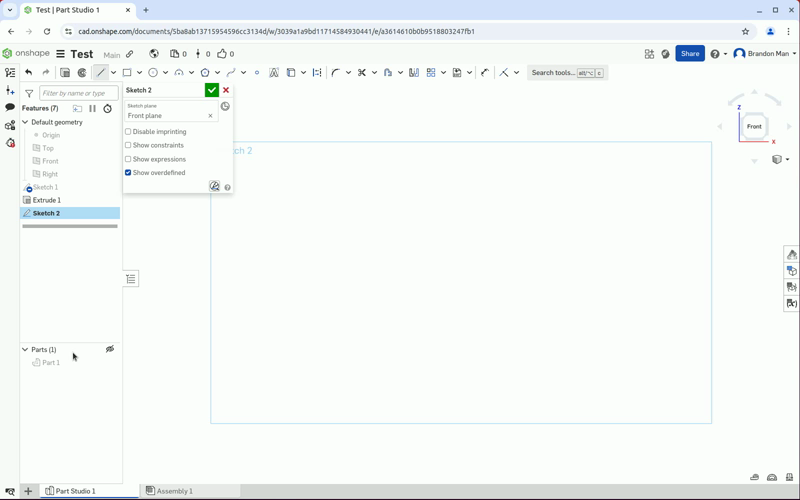
mouse_move(504, 328)
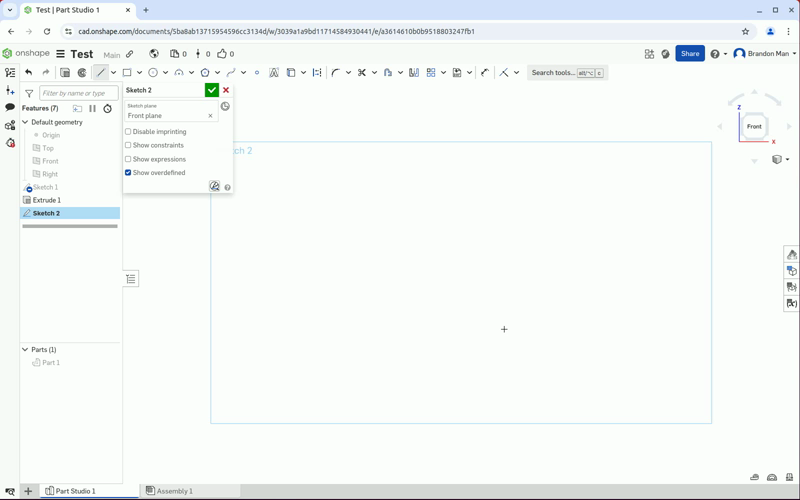
click(504, 328)
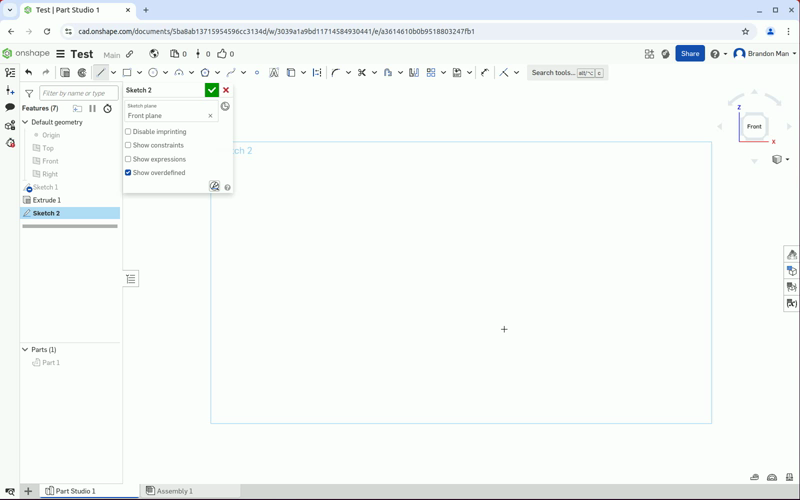
key_up(shift)
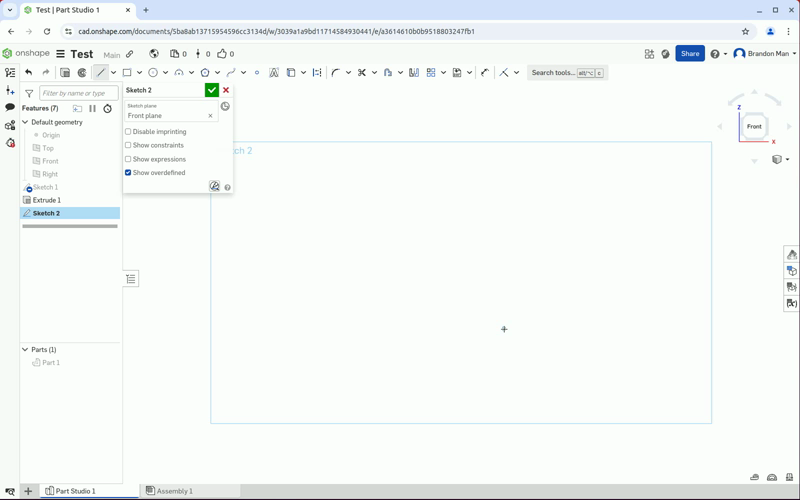
key_down(shift)
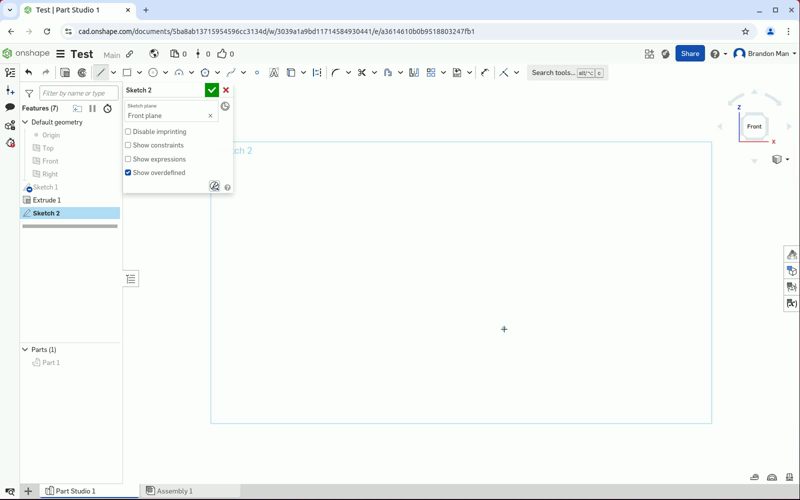
mouse_move(573, 328)
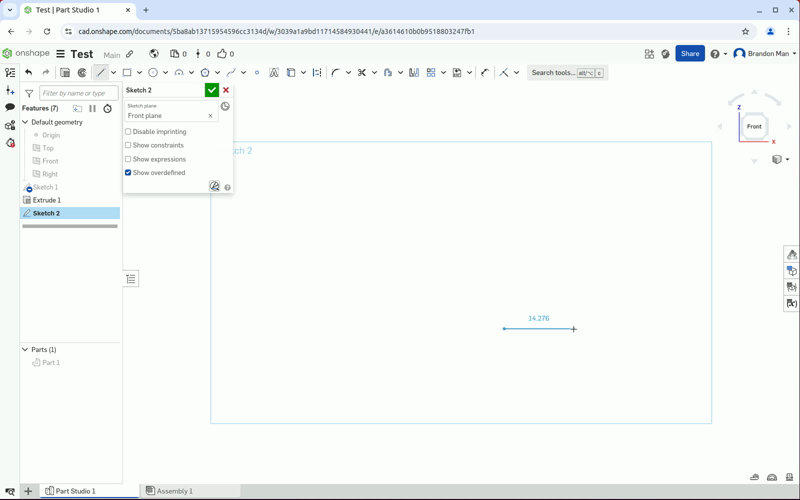
click(573, 328)
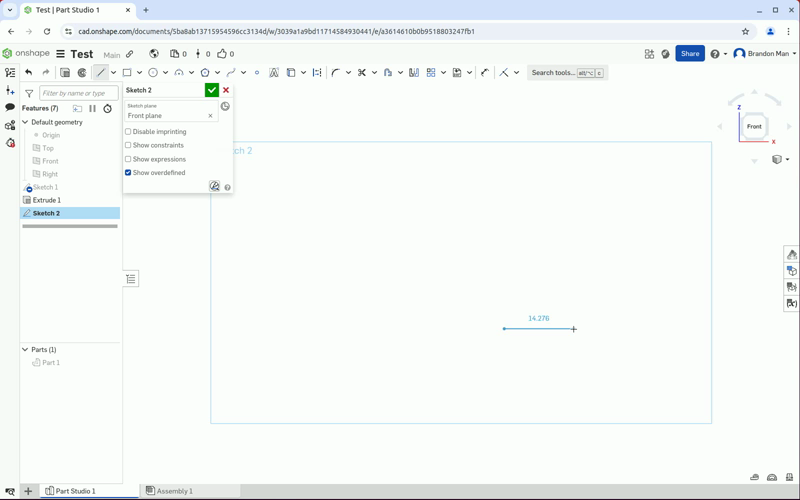
key_up(shift)
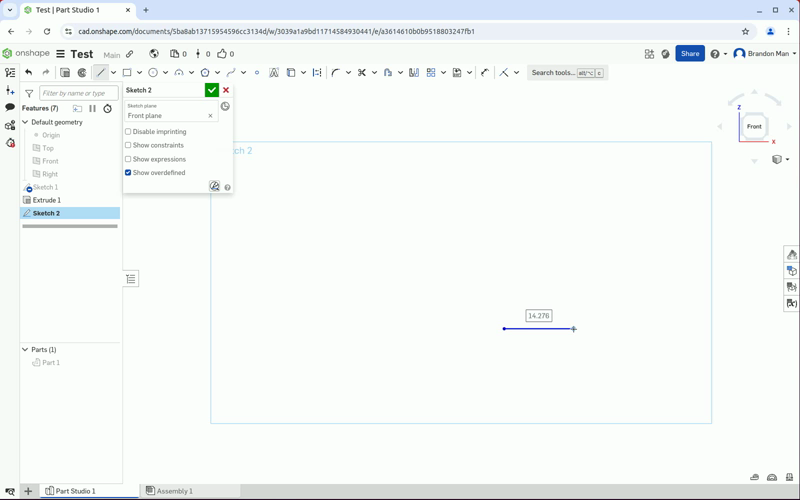
key_down(shift)
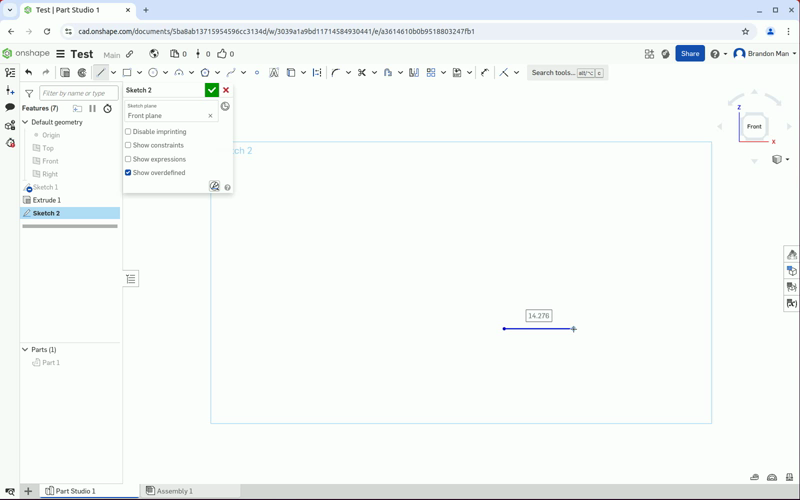
mouse_move(589, 328)
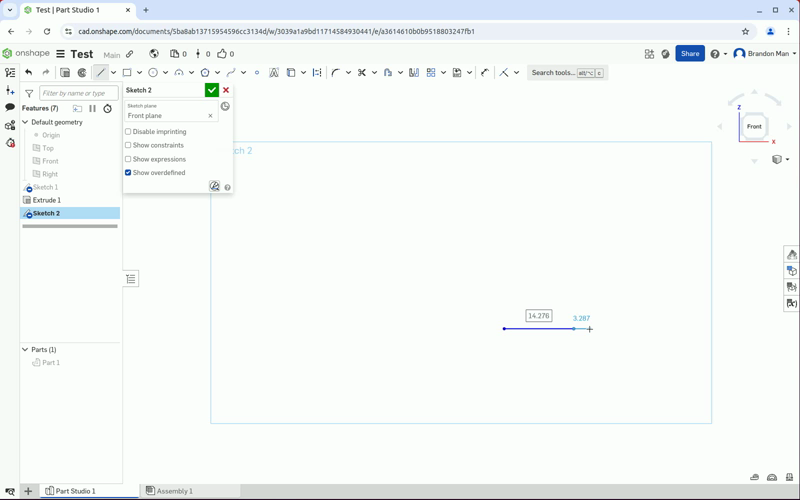
mouse_move(573, 282)
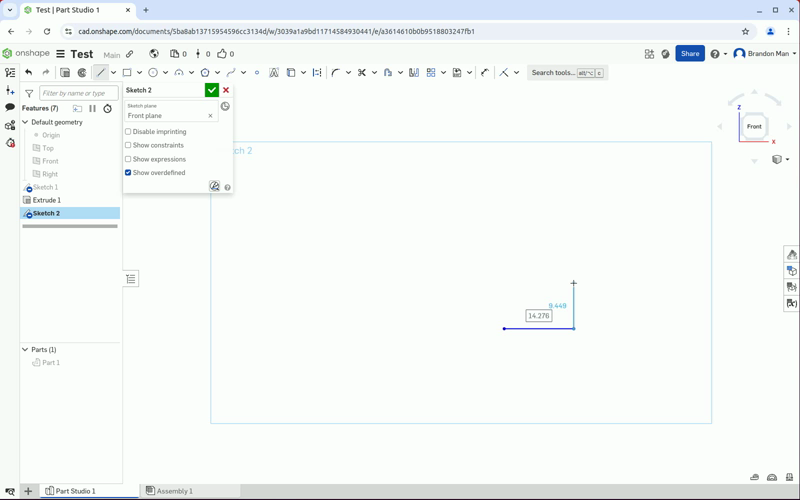
click(573, 282)
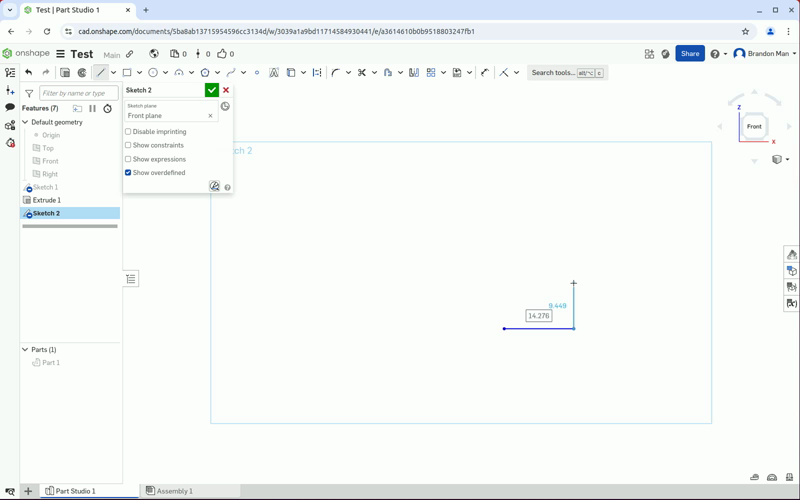
key_up(shift)
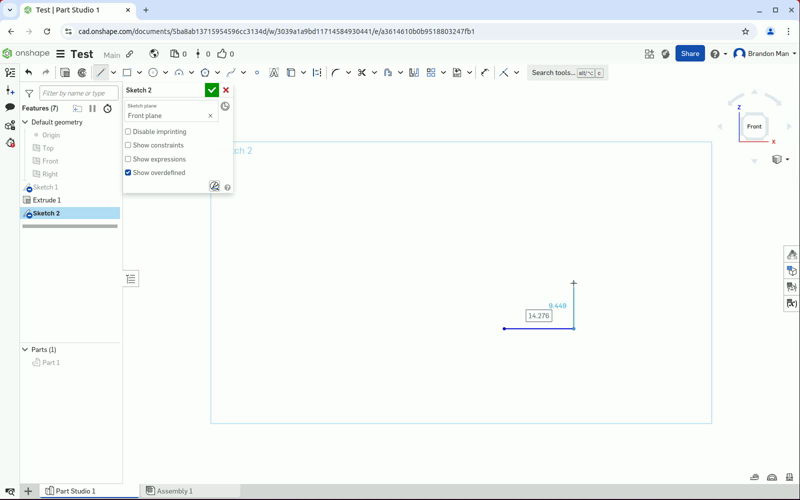
key_down(shift)
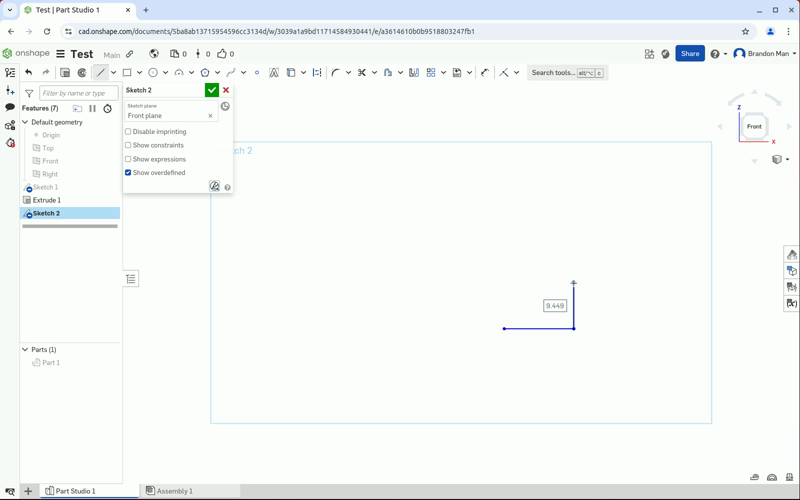
mouse_move(504, 282)
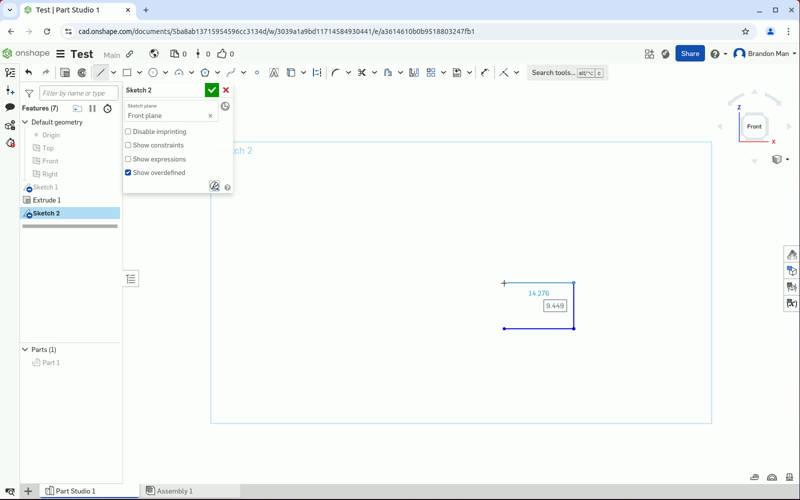
click(504, 282)
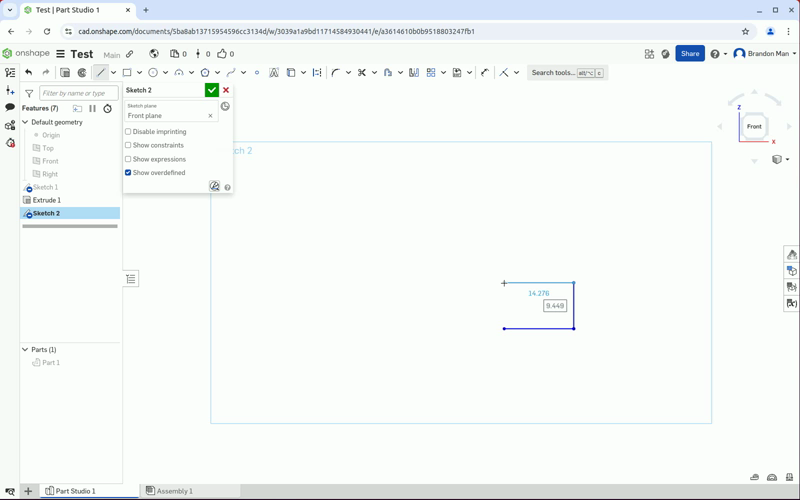
key_up(shift)
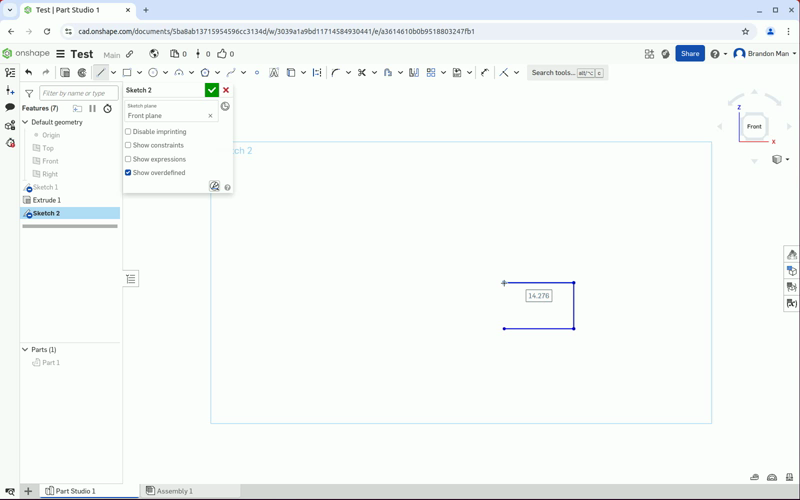
mouse_move(534, 282)
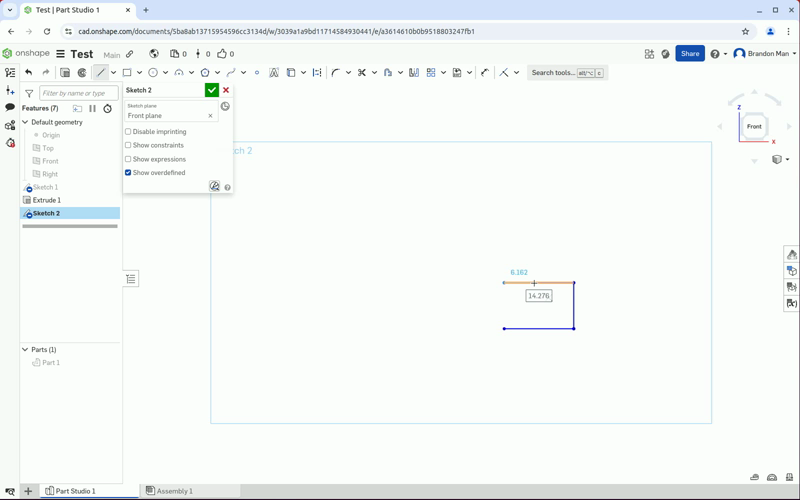
key_down(shift)
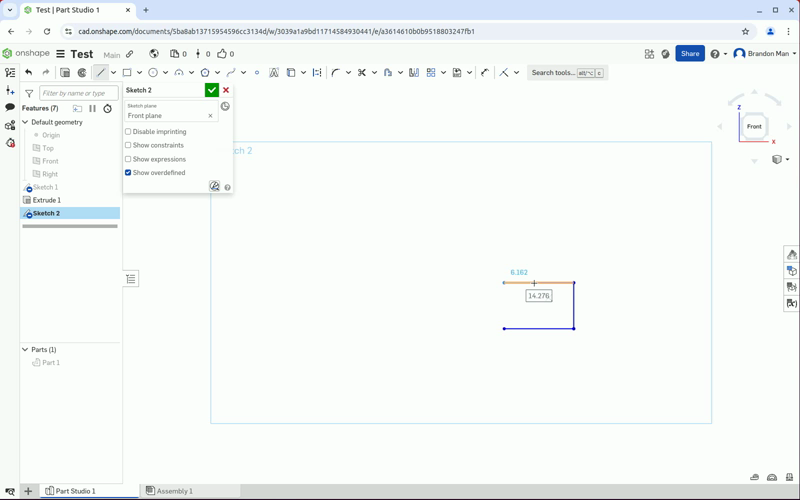
mouse_move(504, 328)
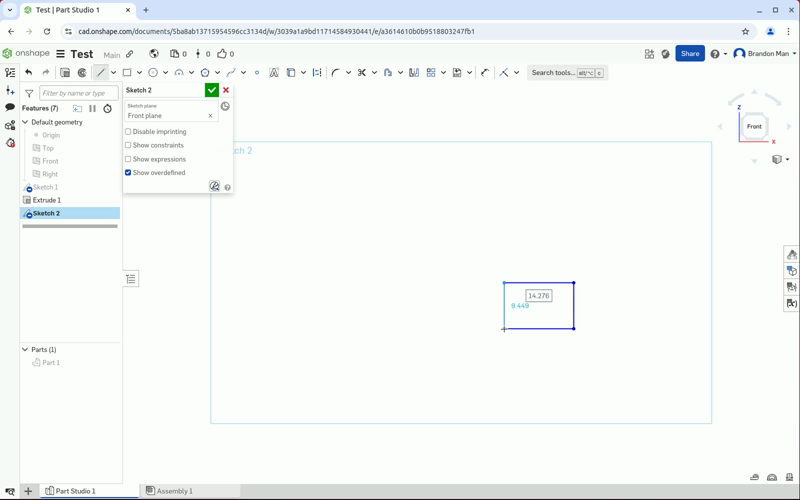
key_up(shift)
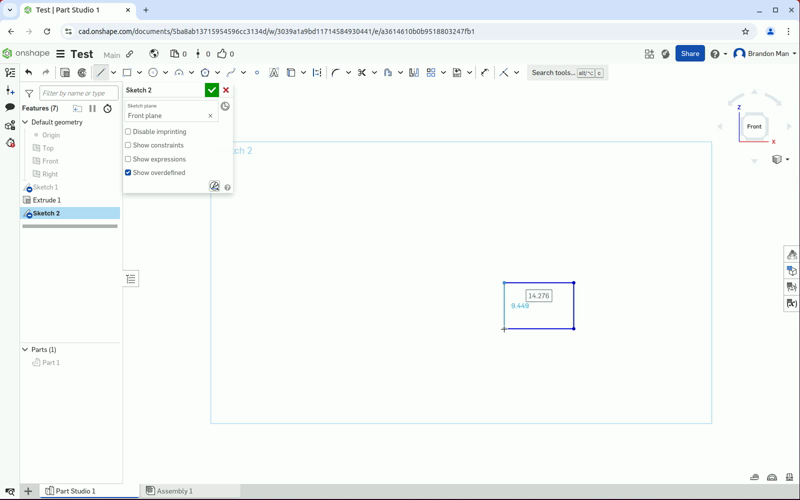
click(504, 328)
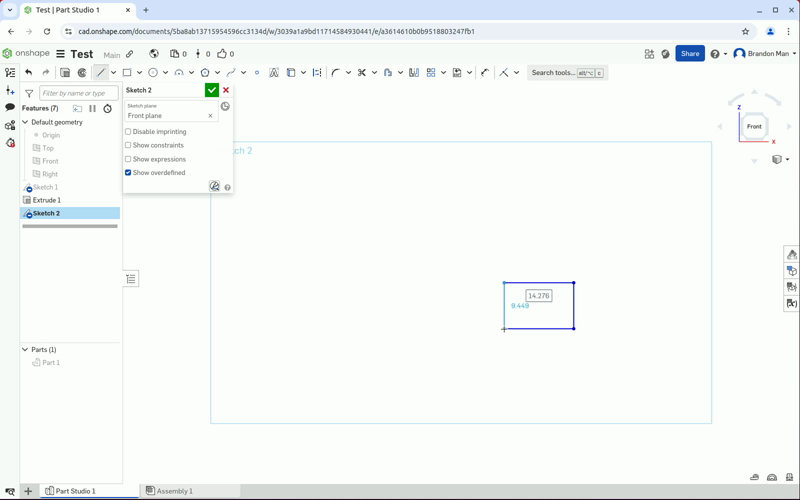
key(esc)
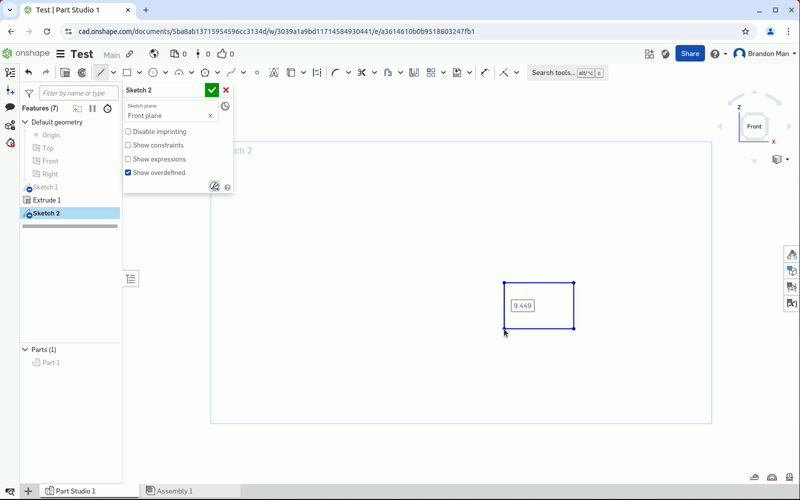
mouse_move(569, 322)
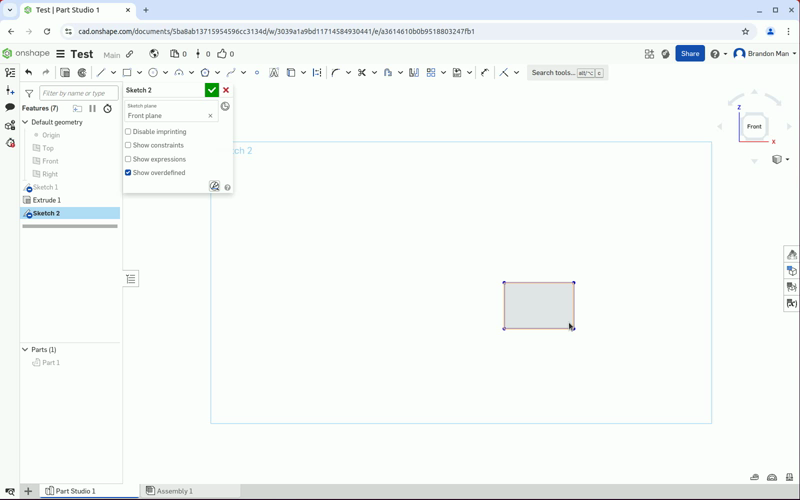
click(569, 322)
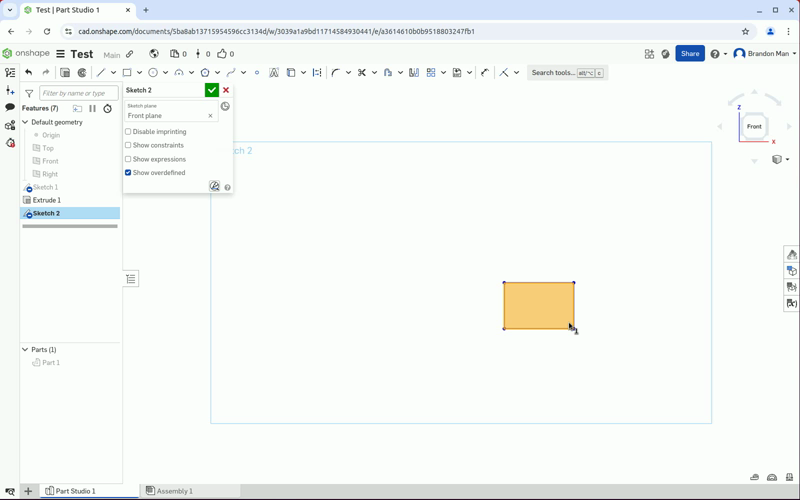
mouse_move(73, 352)
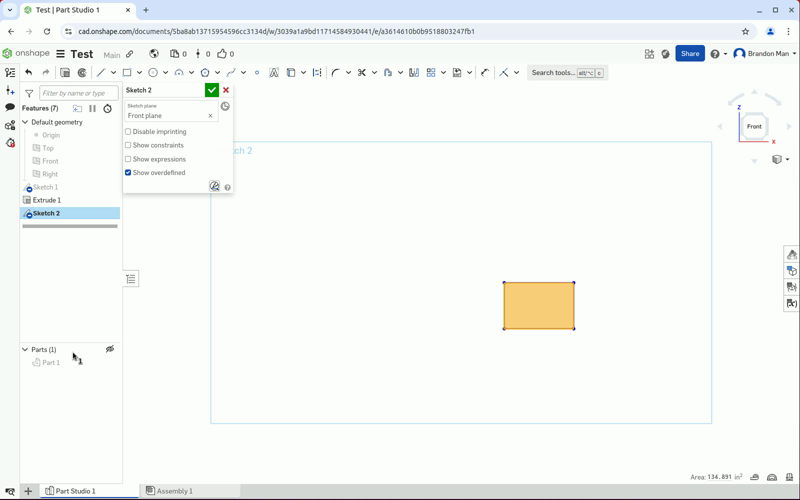
key(shift+y)
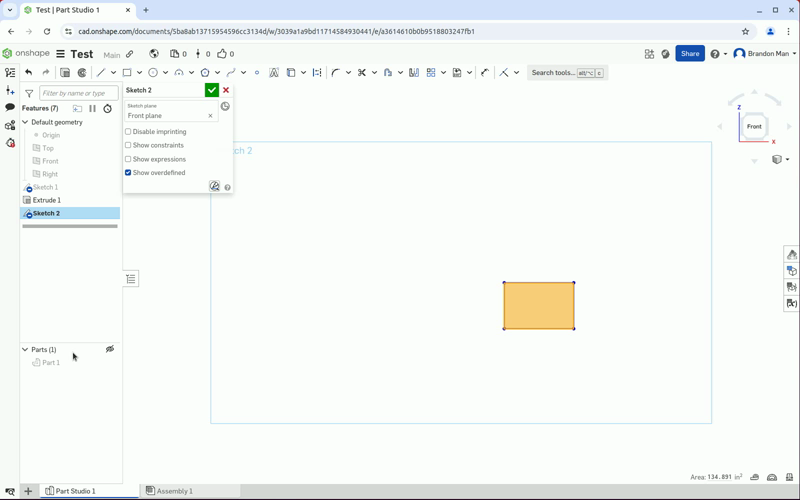
key(shift+e)
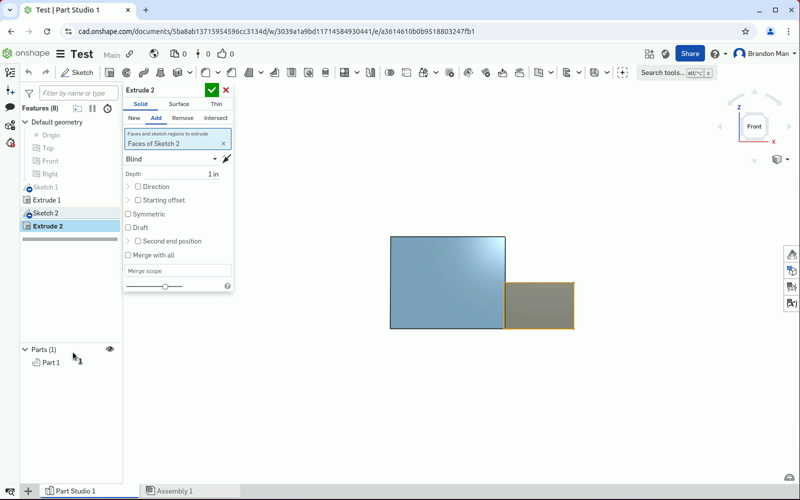
mouse_move(143, 106)
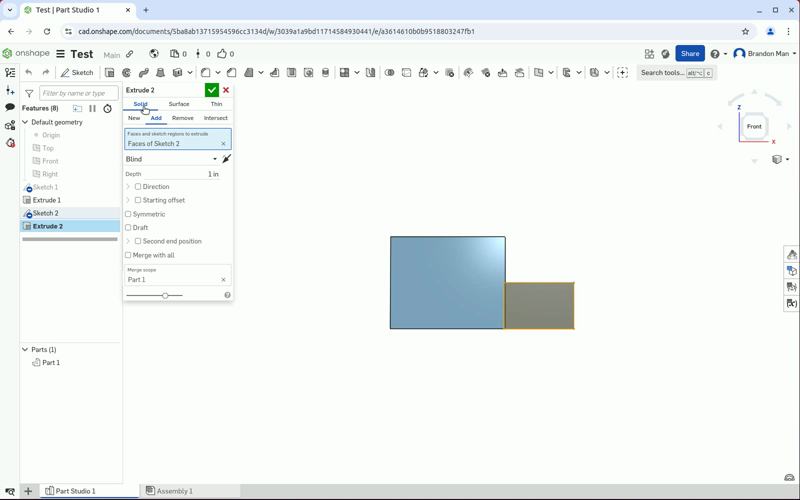
click(143, 106)
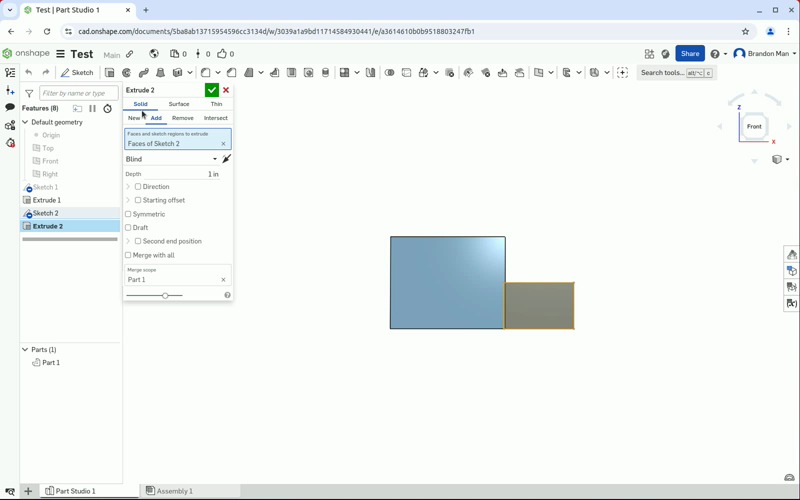
mouse_move(137, 120)
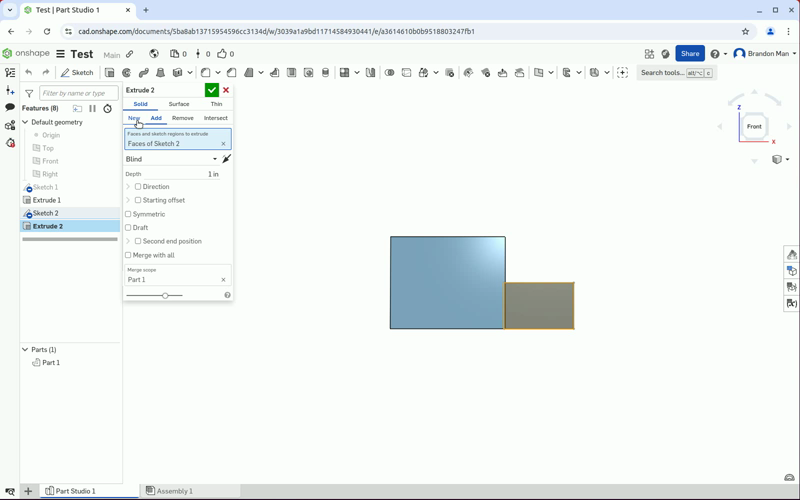
click(137, 120)
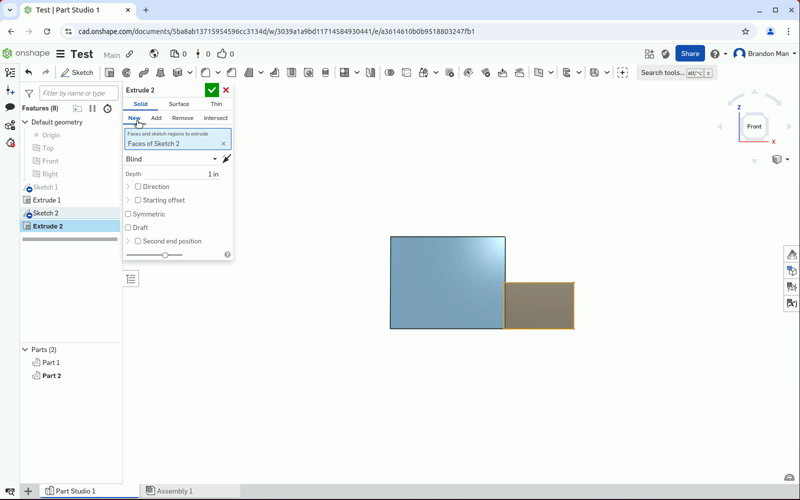
key(tab, 4)
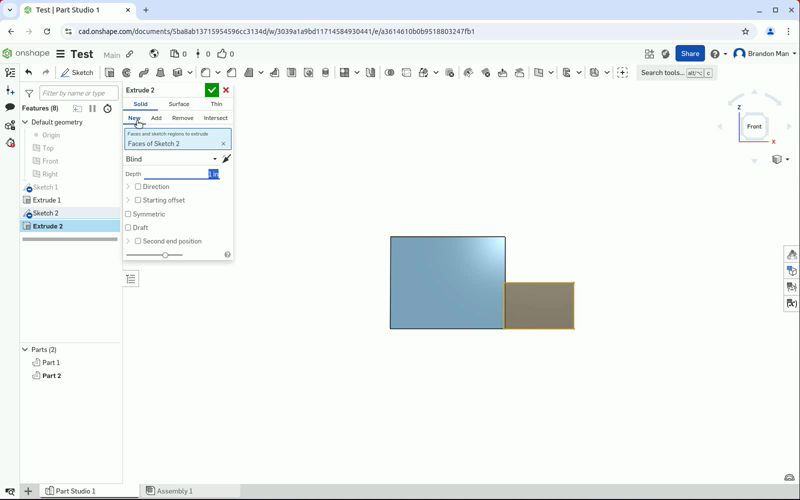
text(18.775)
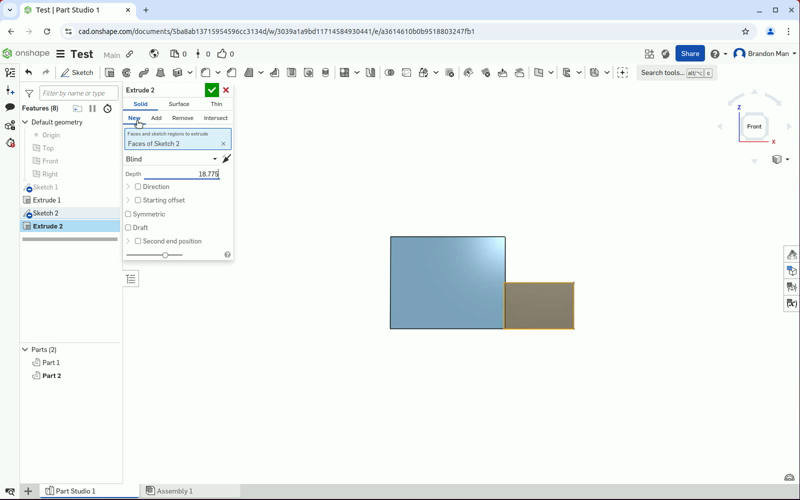
key(enter)
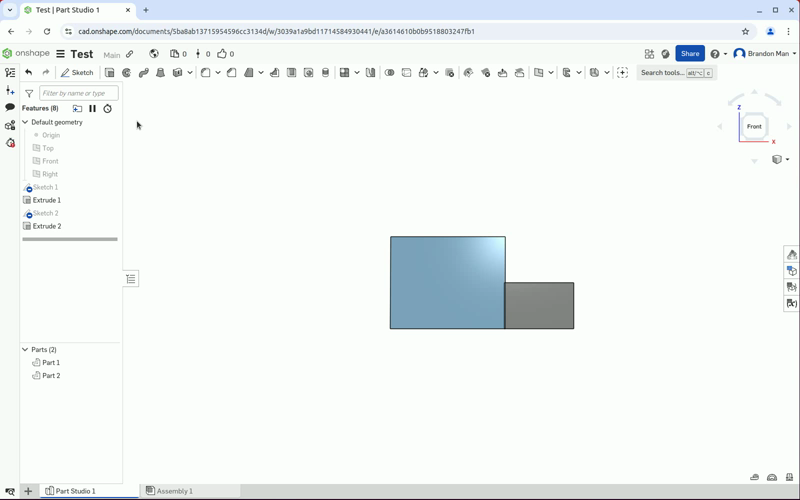
key(shift+h)
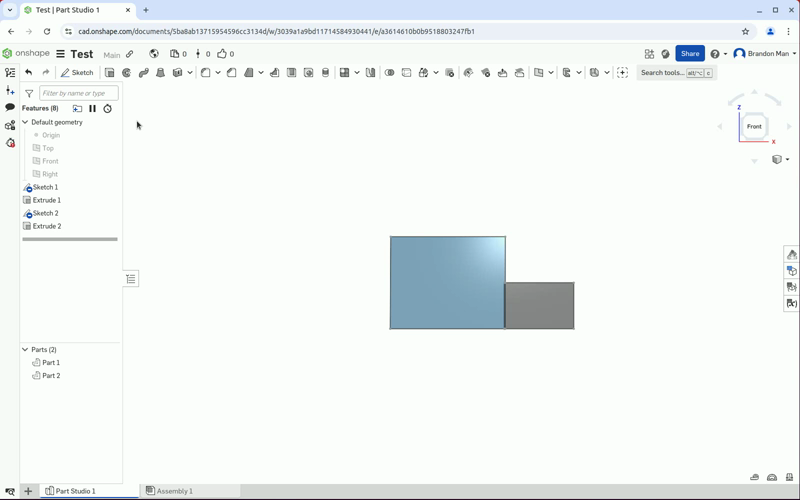
key(shift+h)
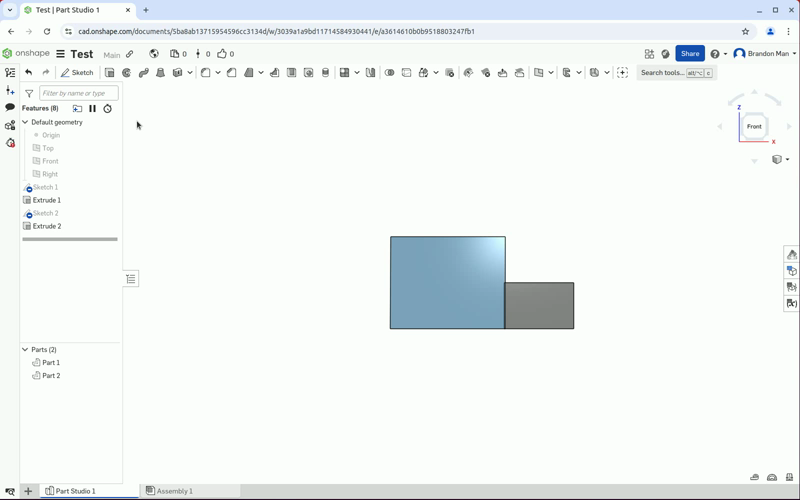
mouse_move(73, 189)
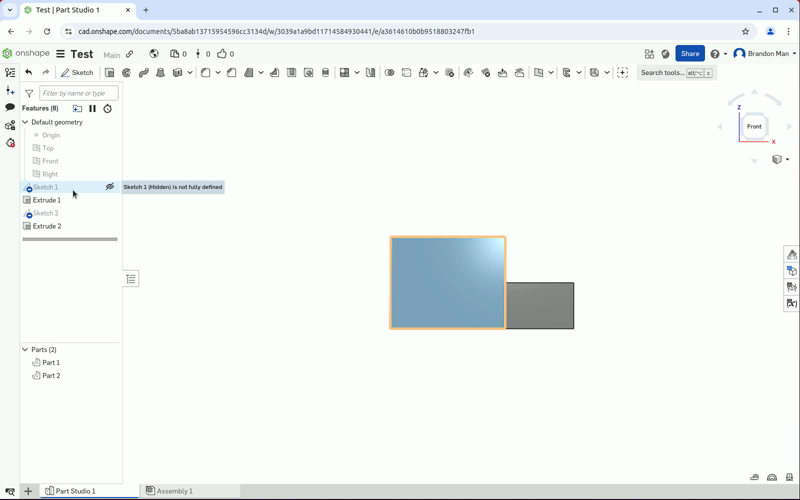
click(73, 189)
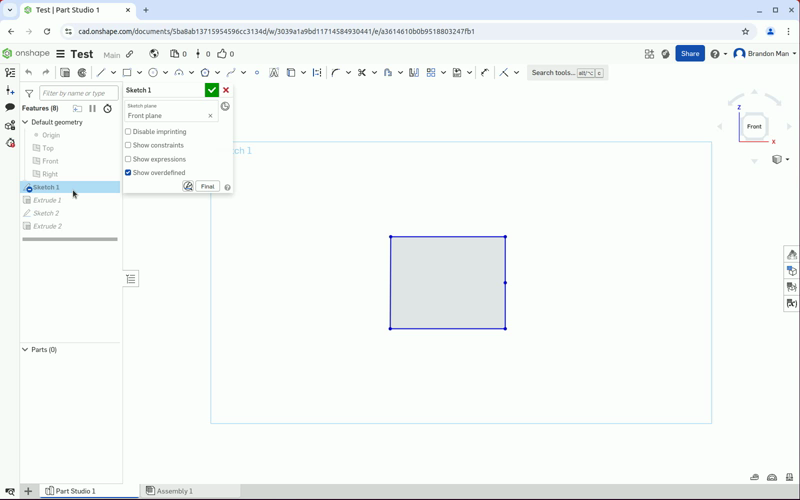
mouse_move(229, 92)
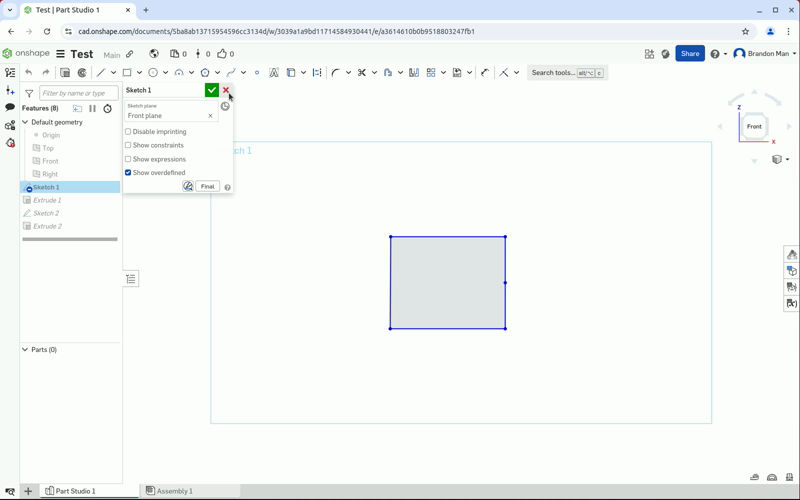
click(229, 92)
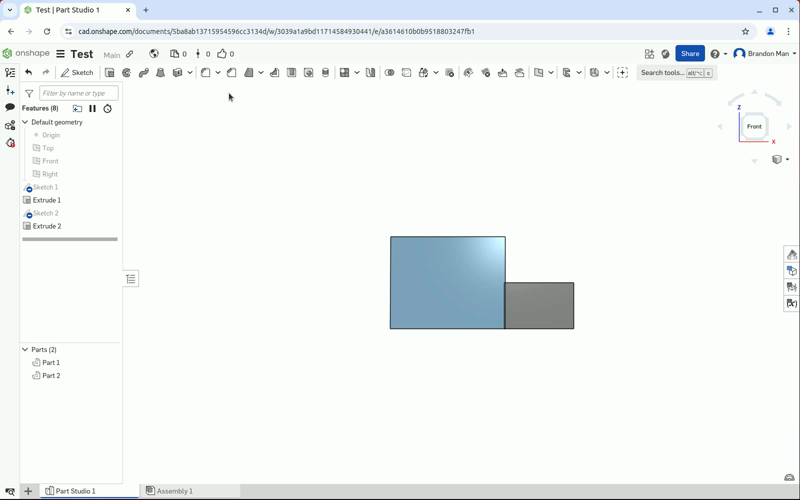
mouse_move(73, 352)
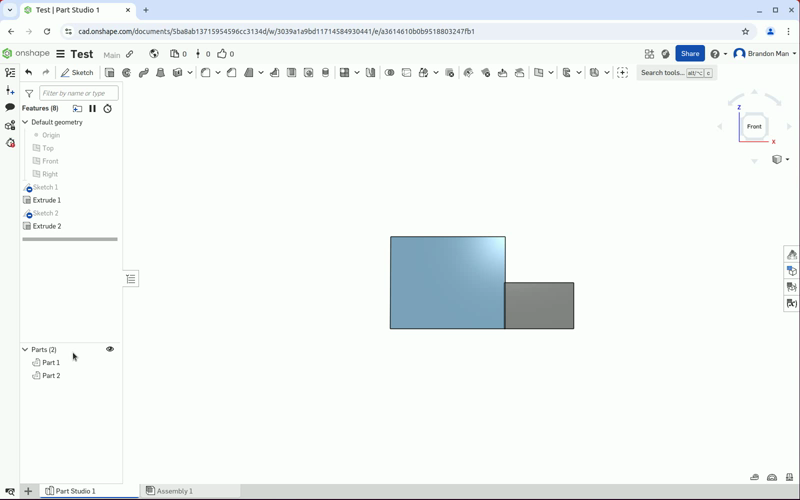
key(y)
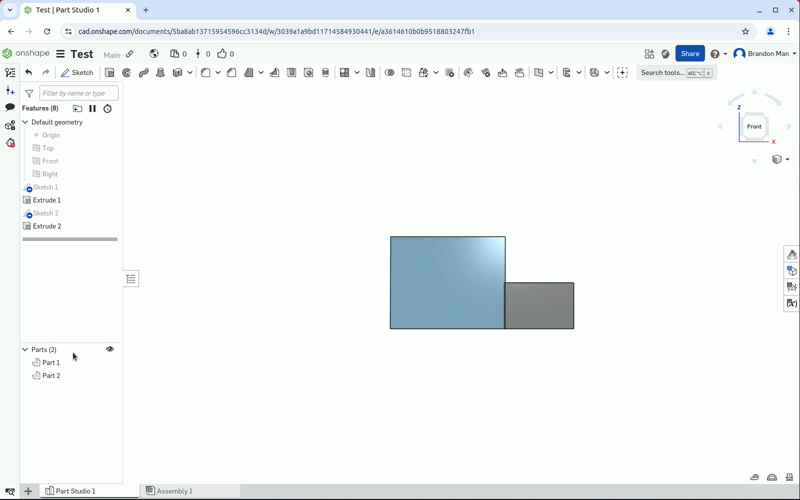
key(shift+p)
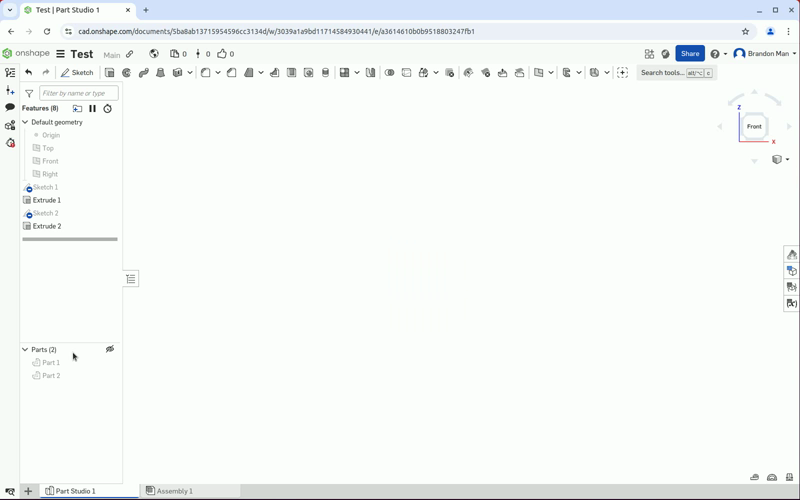
key(space)
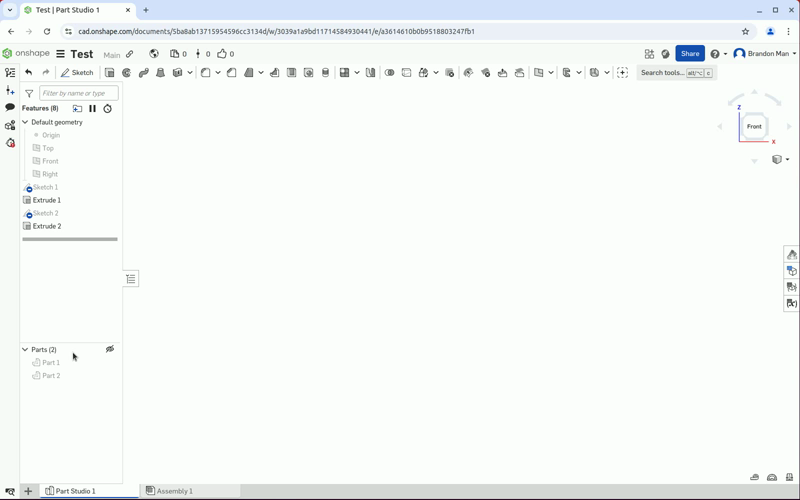
key_down(shift)
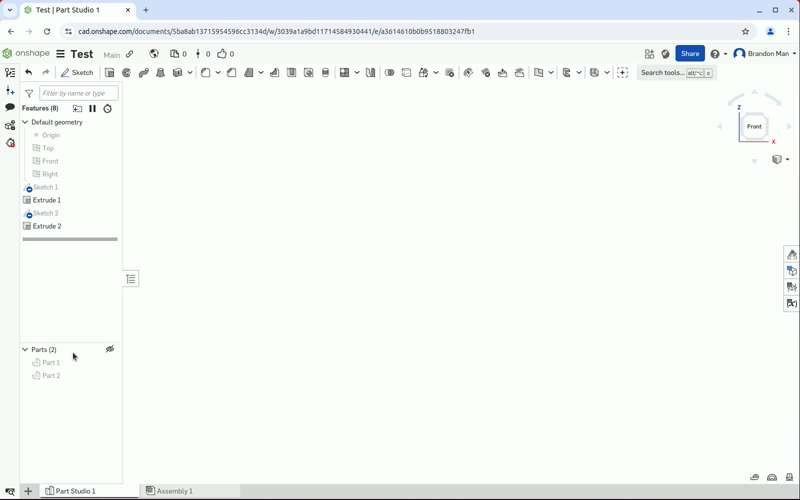
key(down)
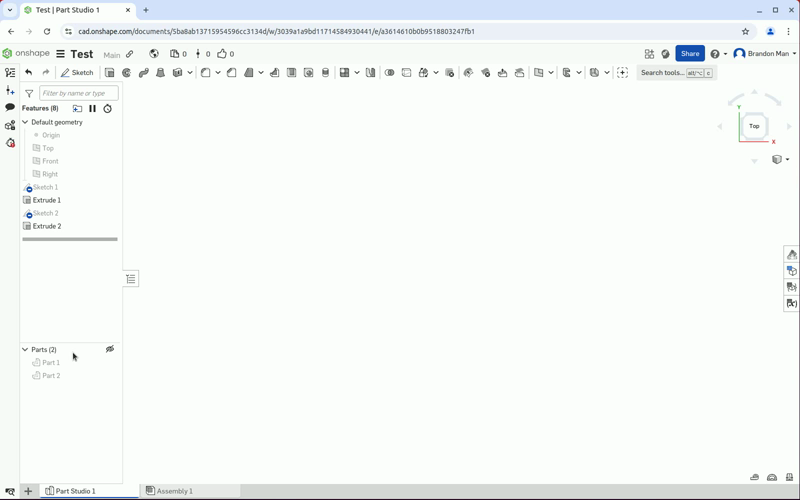
key_up(shift)
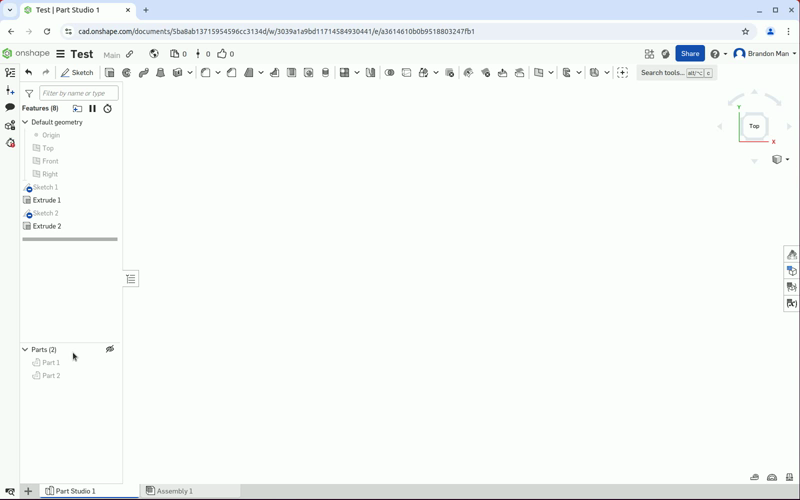
mouse_move(73, 352)
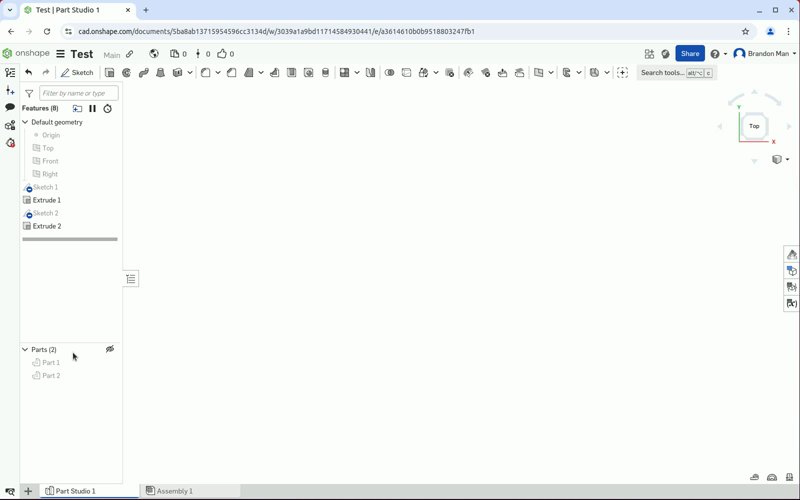
key(shift+y)
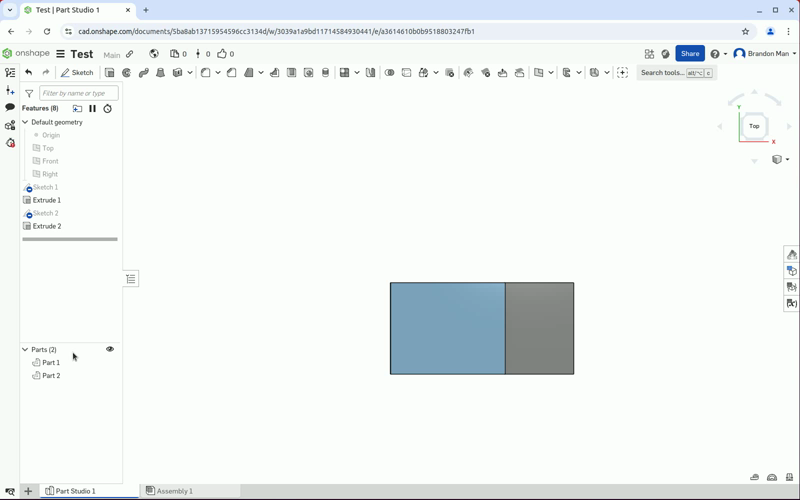
mouse_move(541, 75)
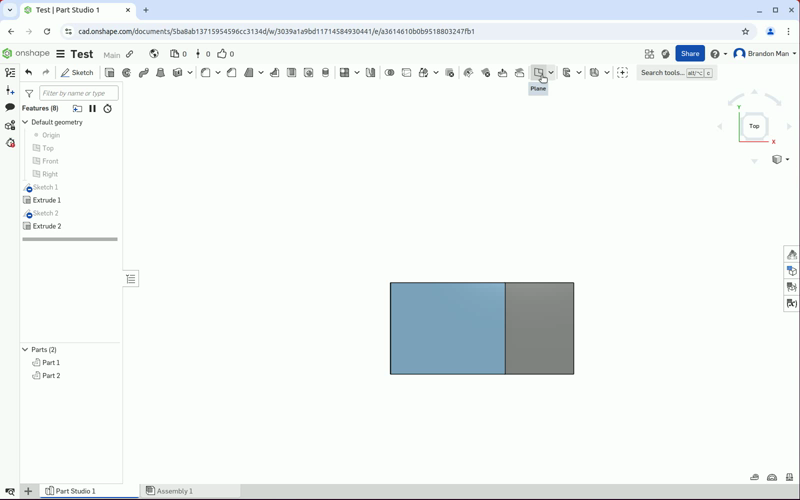
click(541, 75)
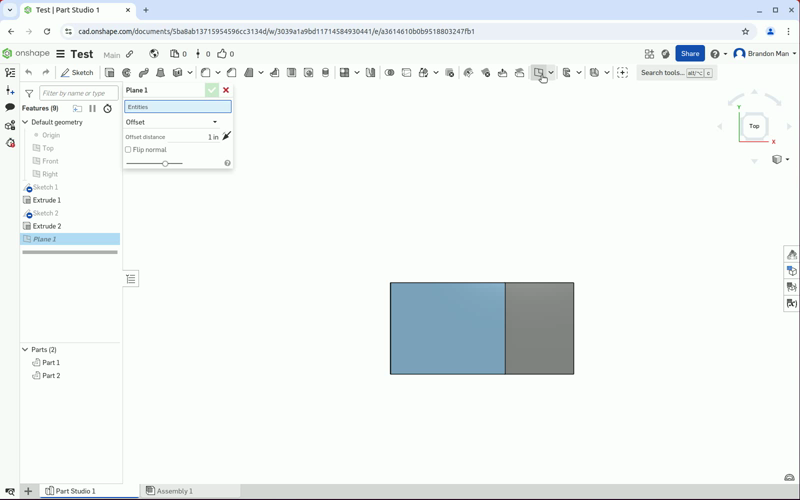
mouse_move(73, 150)
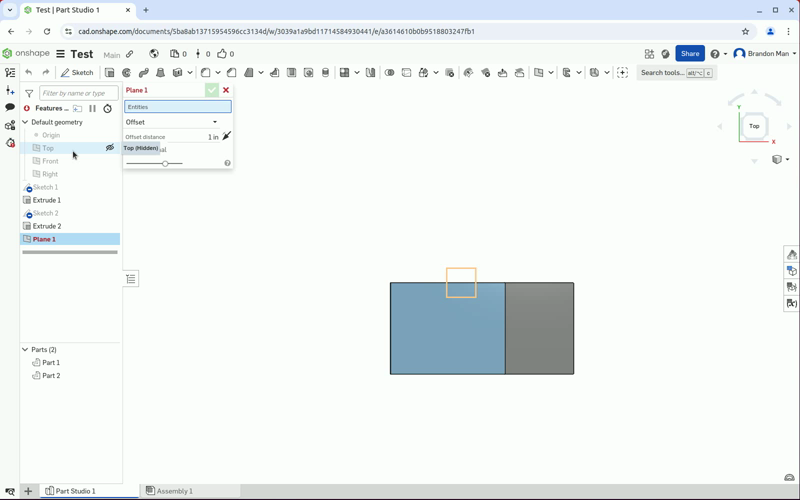
click(73, 150)
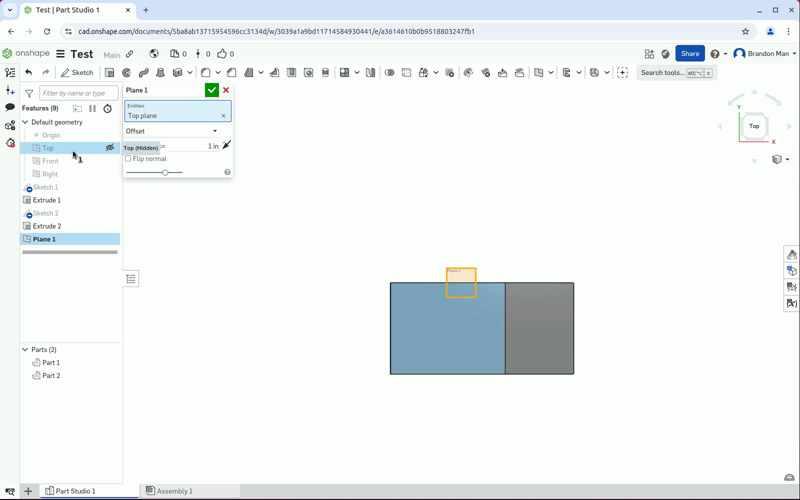
key(tab, 2)
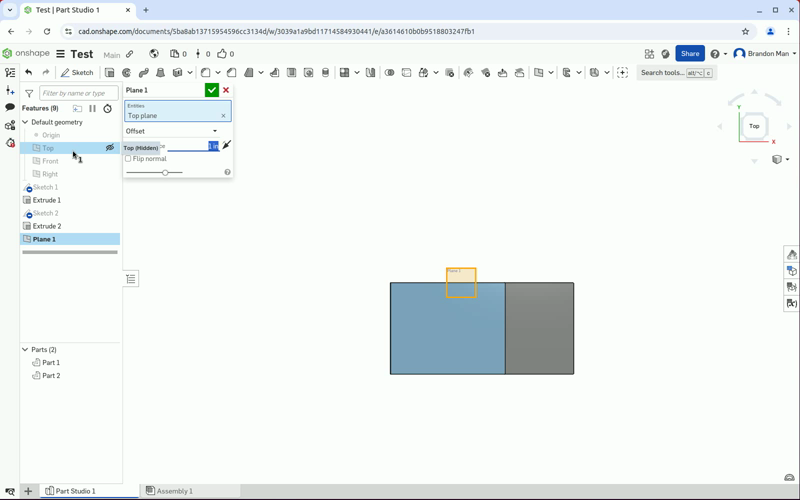
text(9.397)
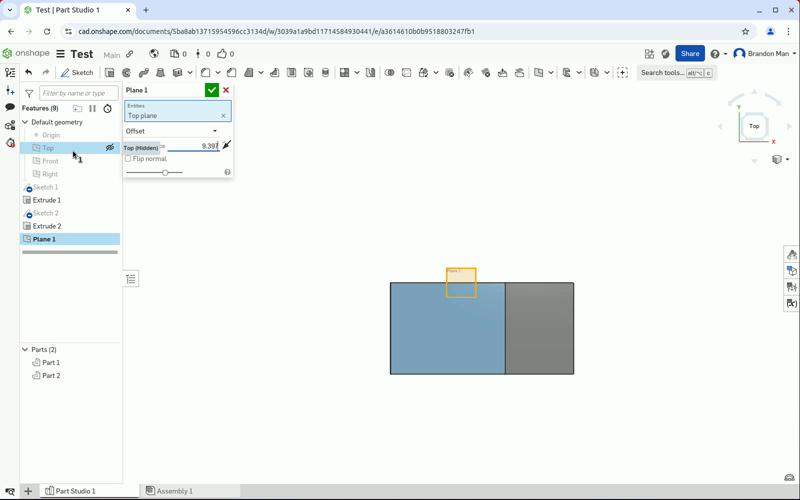
key(enter, 2)
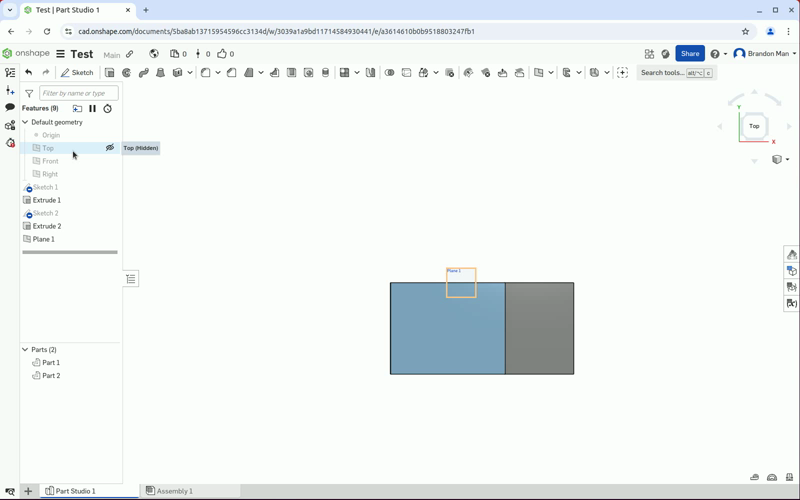
key(shift+s)
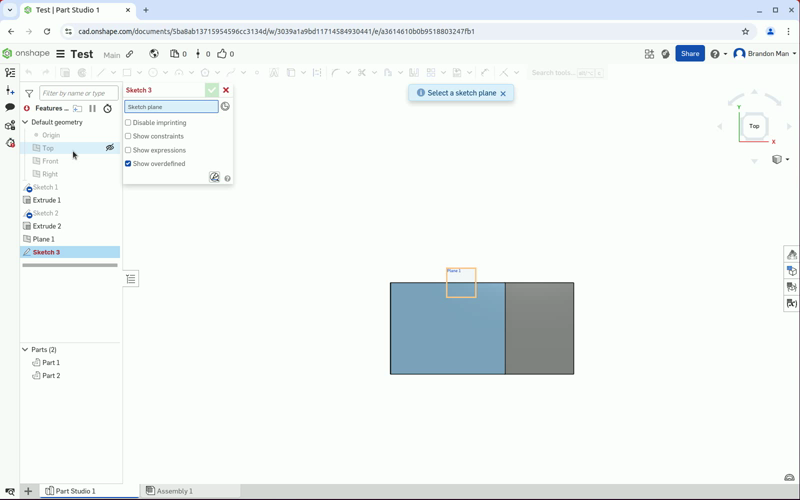
mouse_move(73, 241)
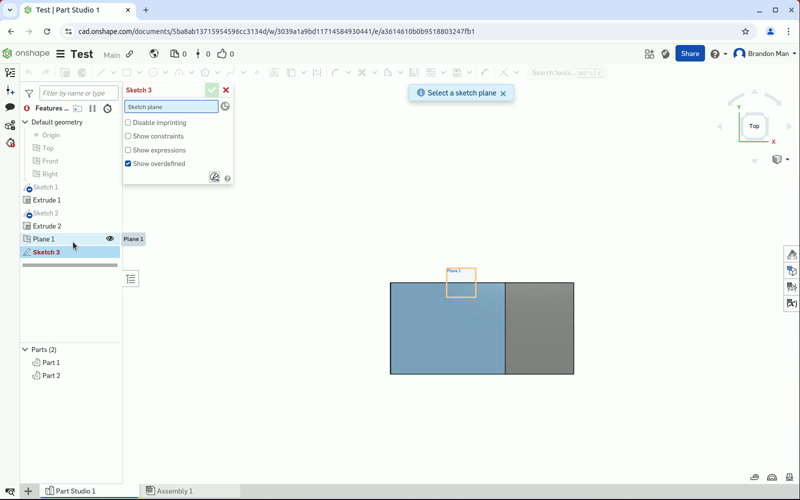
click(73, 241)
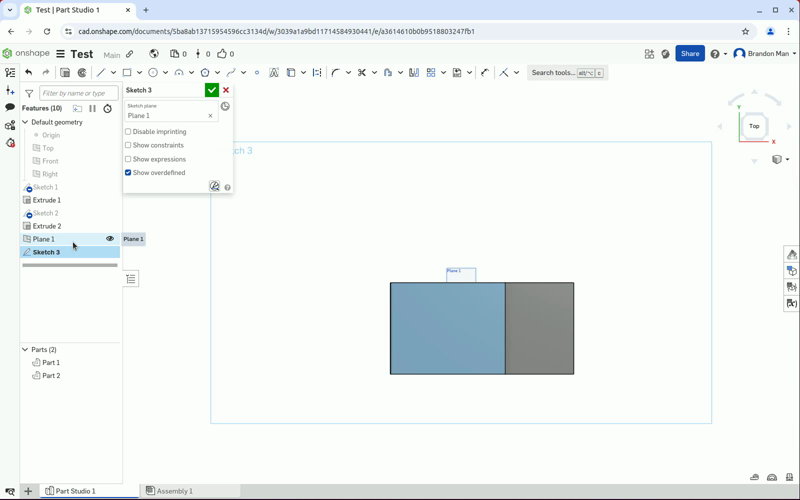
mouse_move(73, 352)
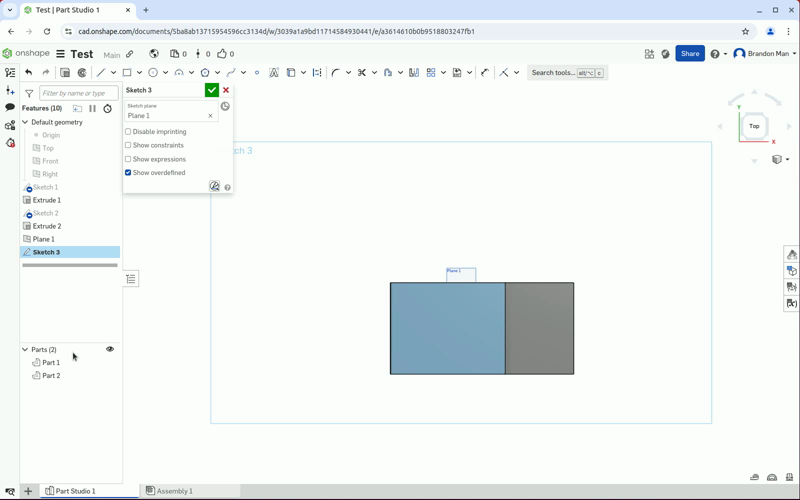
key(y)
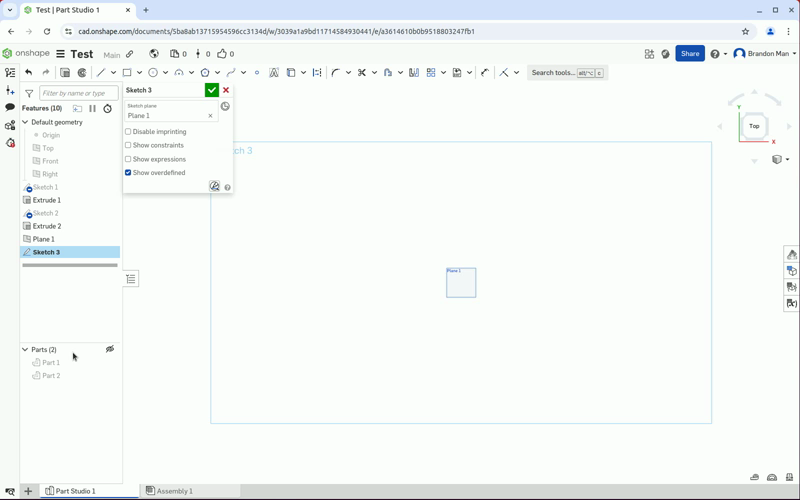
key(l)
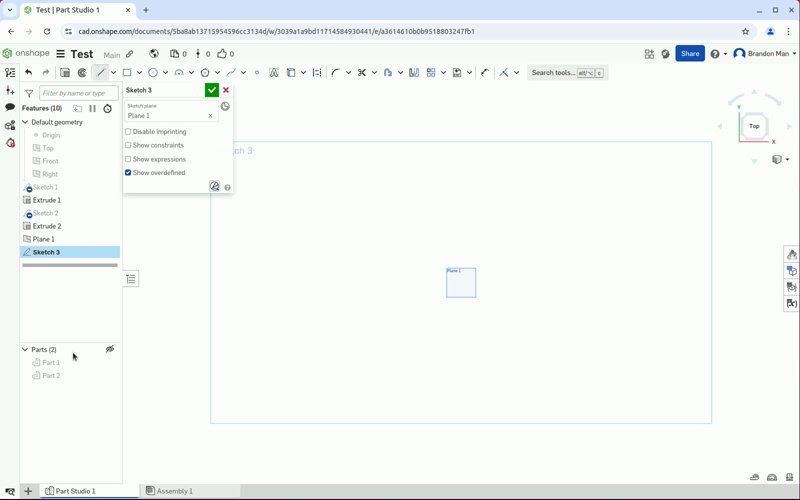
key_down(shift)
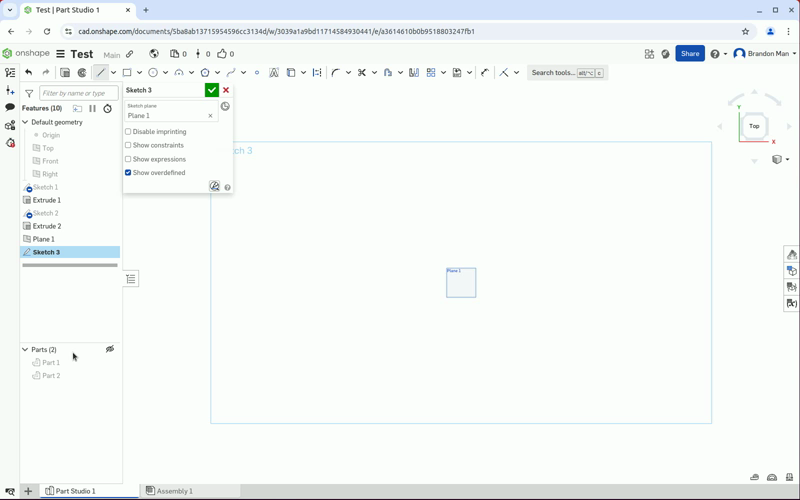
mouse_move(390, 352)
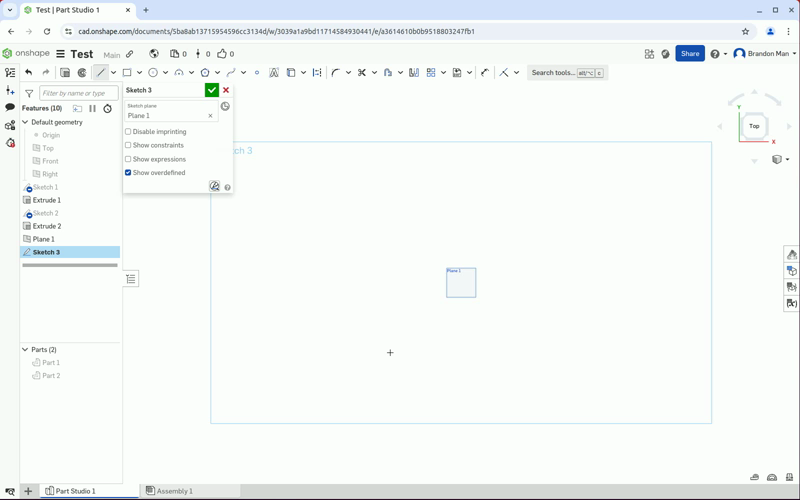
click(390, 352)
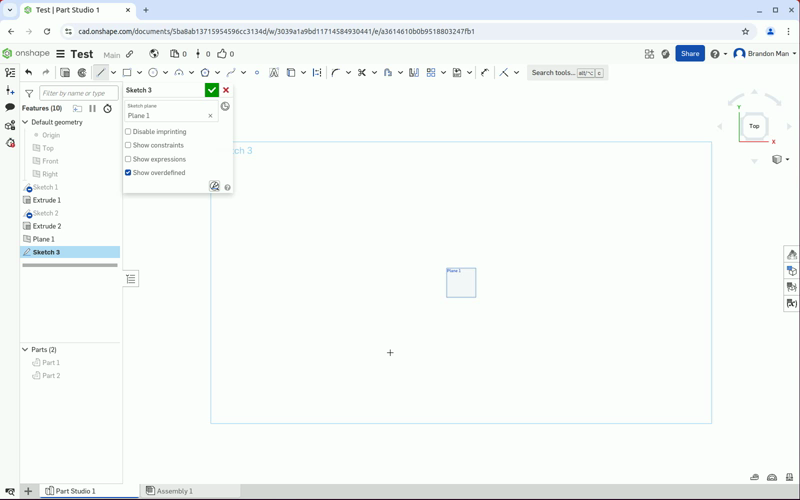
key_up(shift)
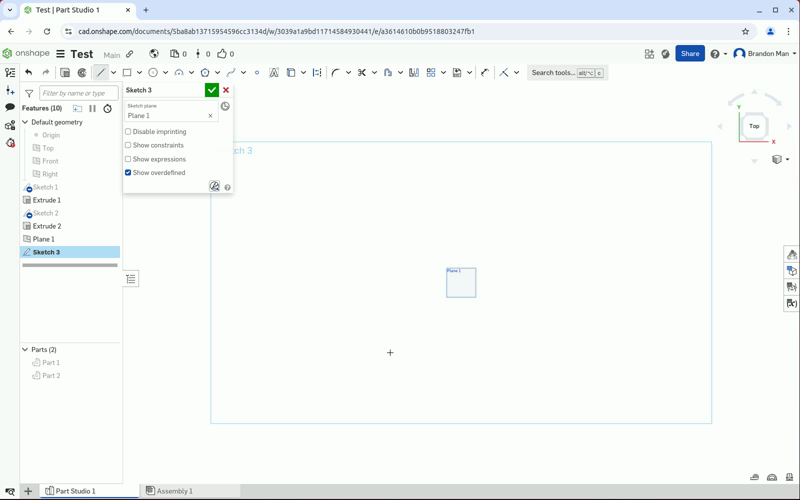
key_down(shift)
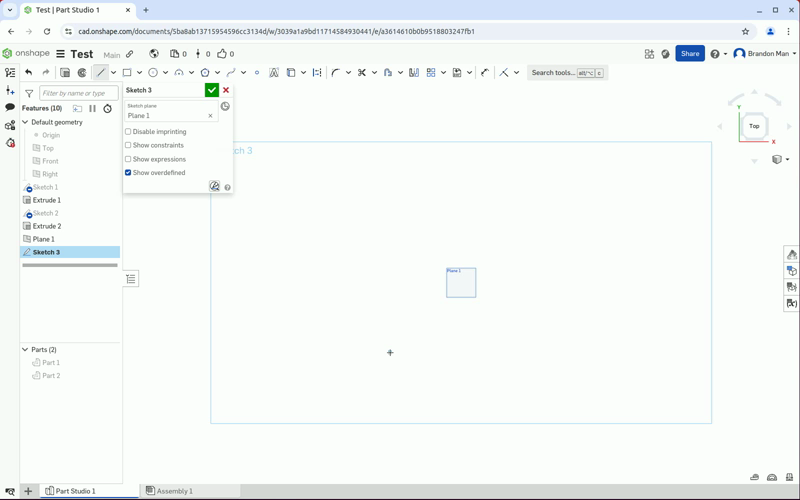
mouse_move(505, 352)
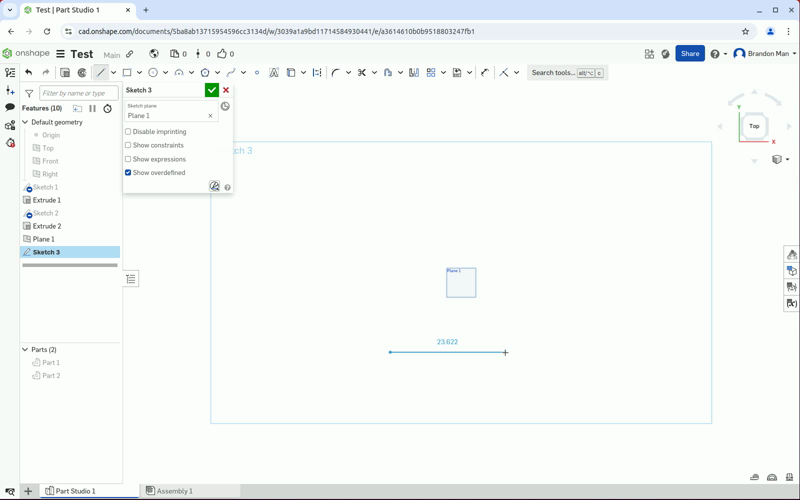
click(505, 352)
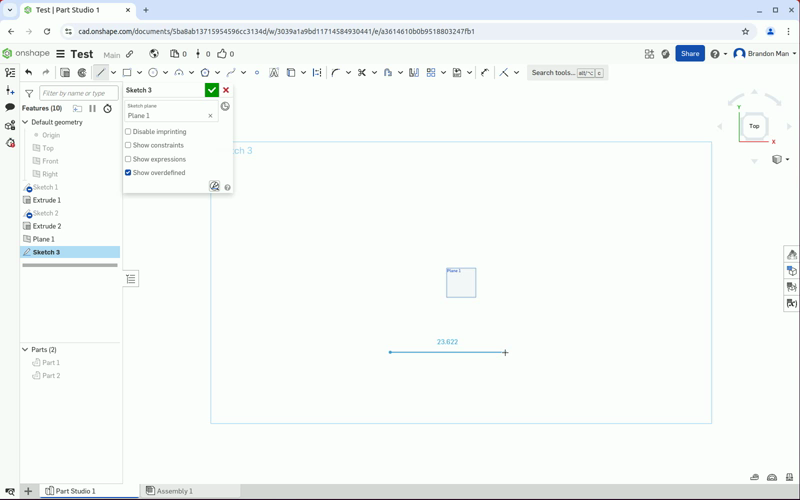
key_up(shift)
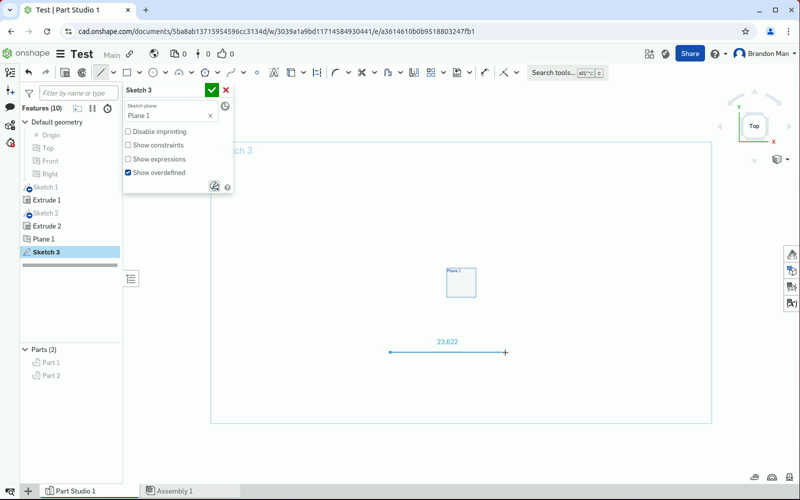
key_down(shift)
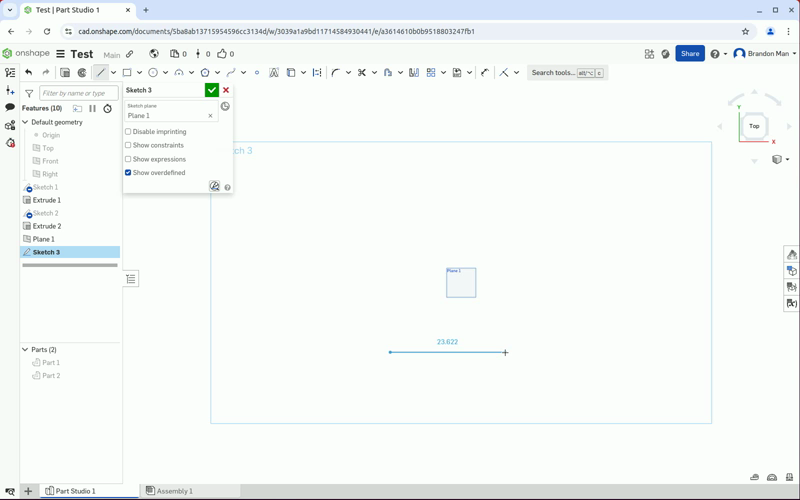
mouse_move(535, 352)
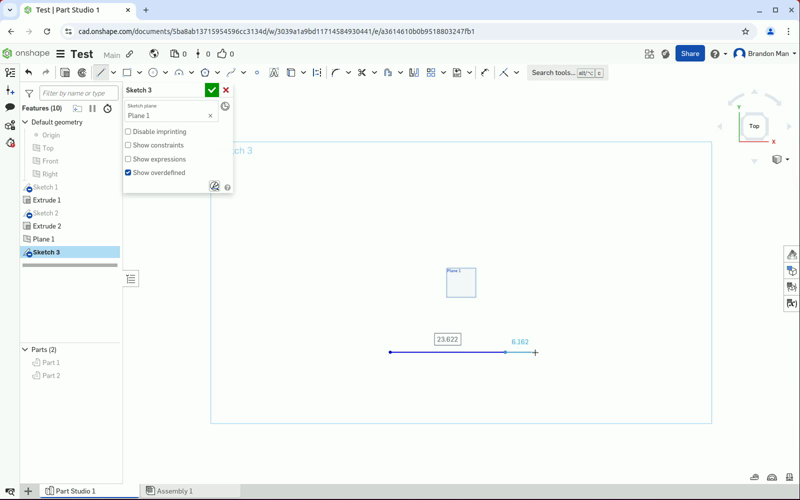
mouse_move(505, 306)
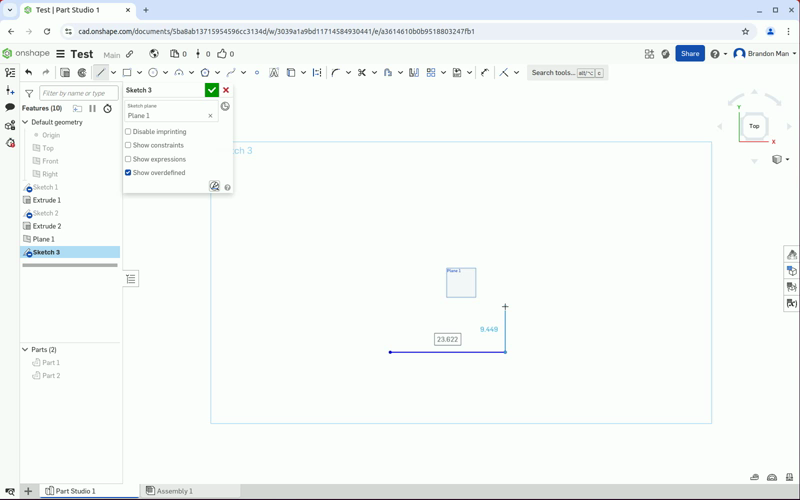
click(505, 306)
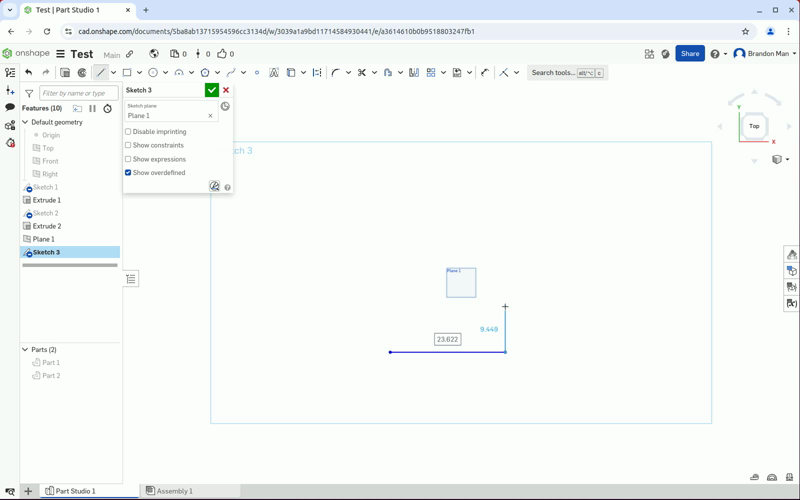
key_up(shift)
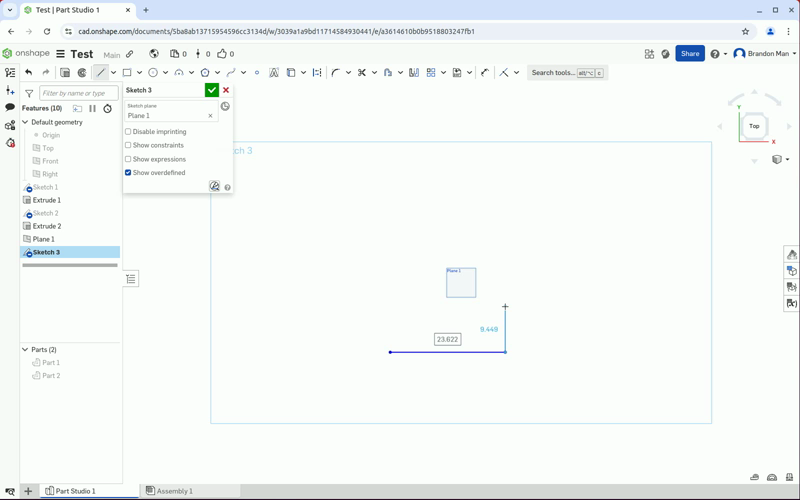
key_down(shift)
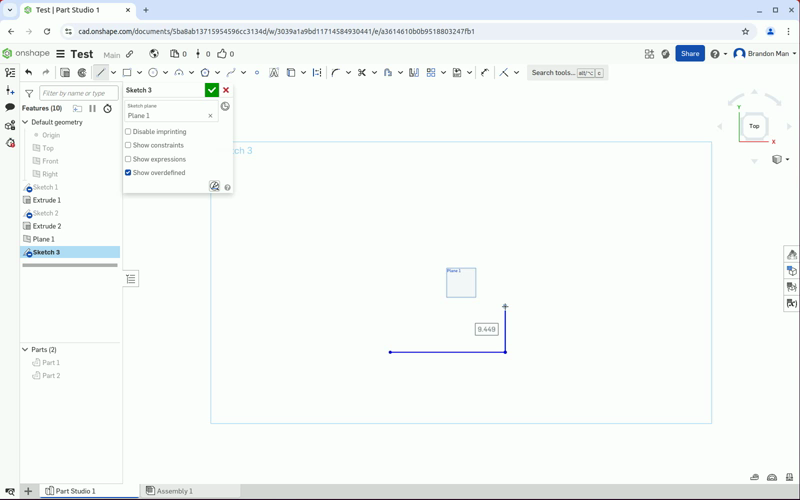
mouse_move(390, 306)
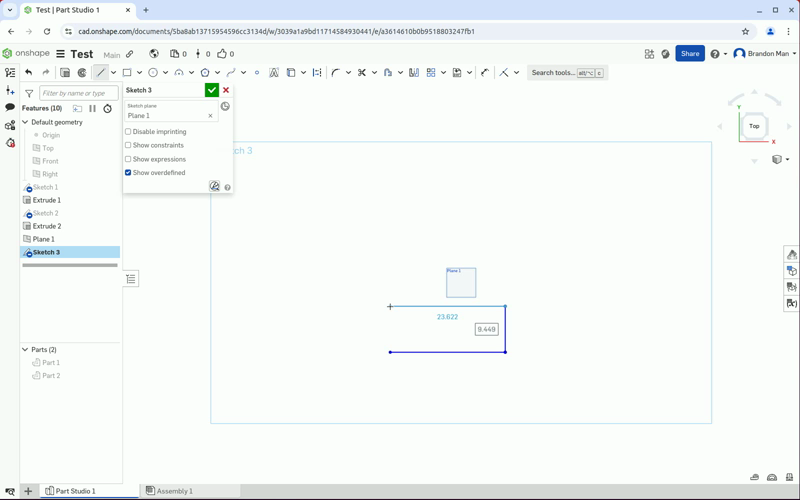
click(390, 306)
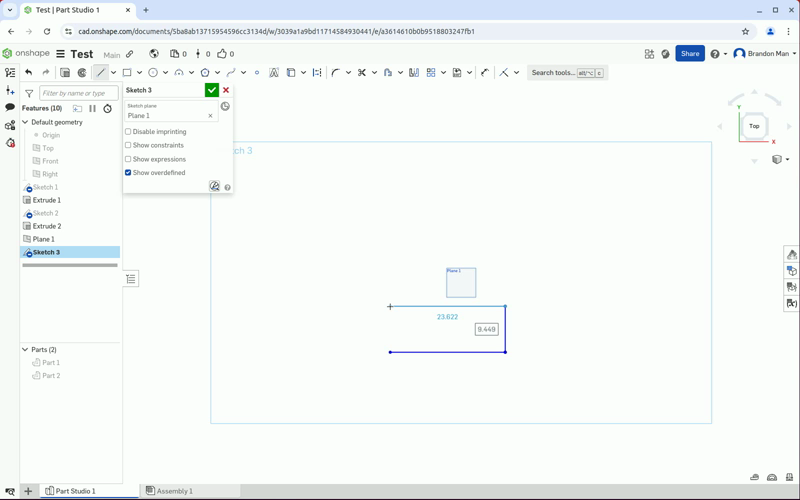
key_up(shift)
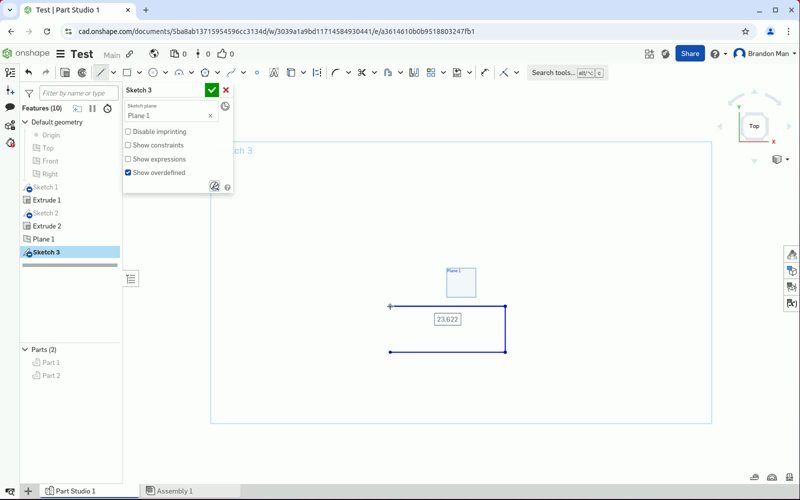
mouse_move(420, 306)
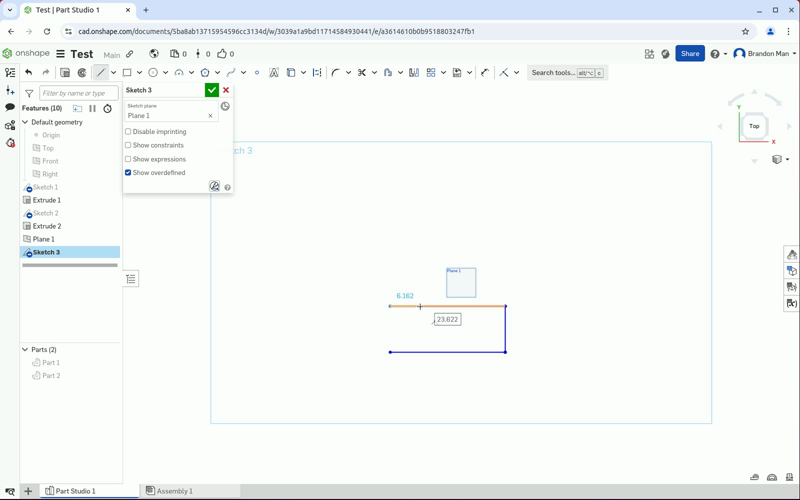
key_down(shift)
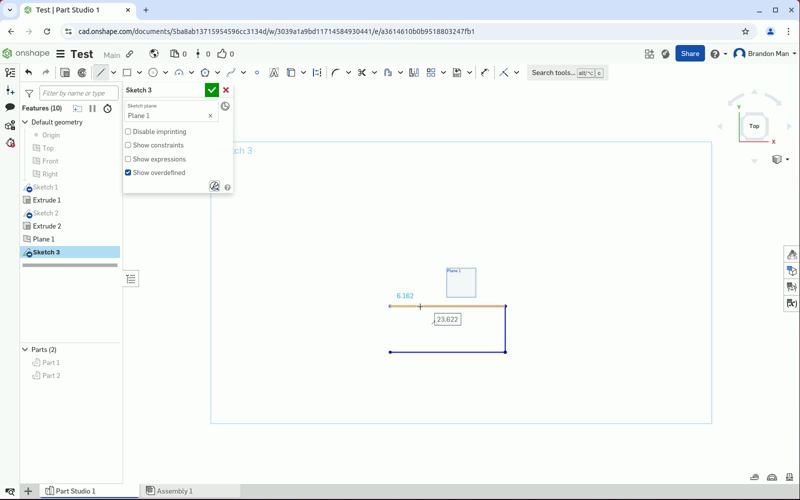
mouse_move(390, 352)
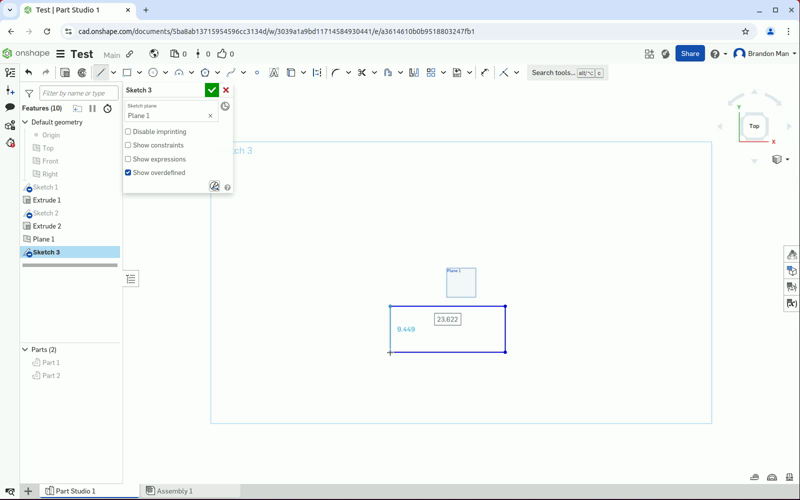
key_up(shift)
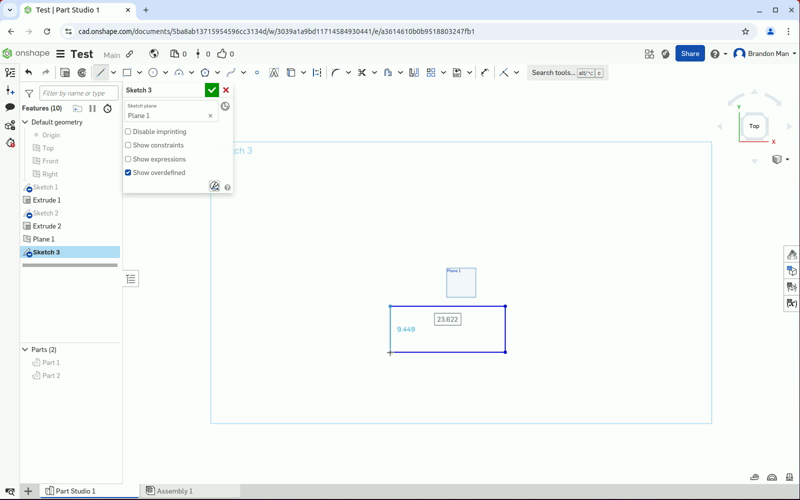
click(390, 352)
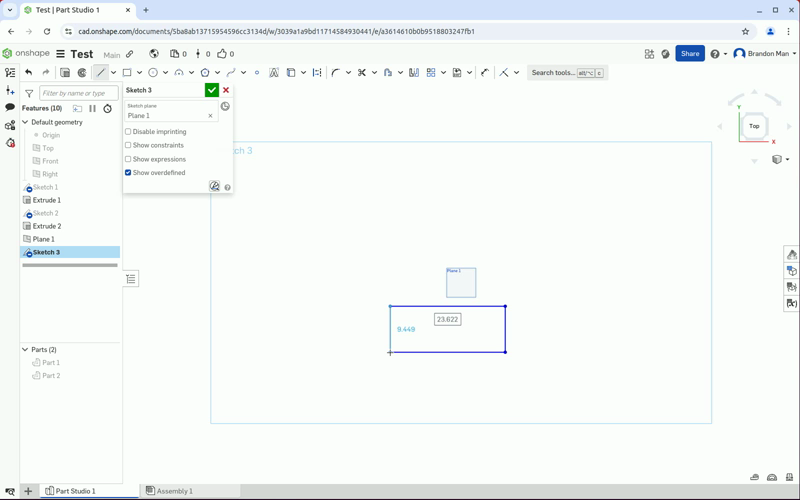
key(esc)
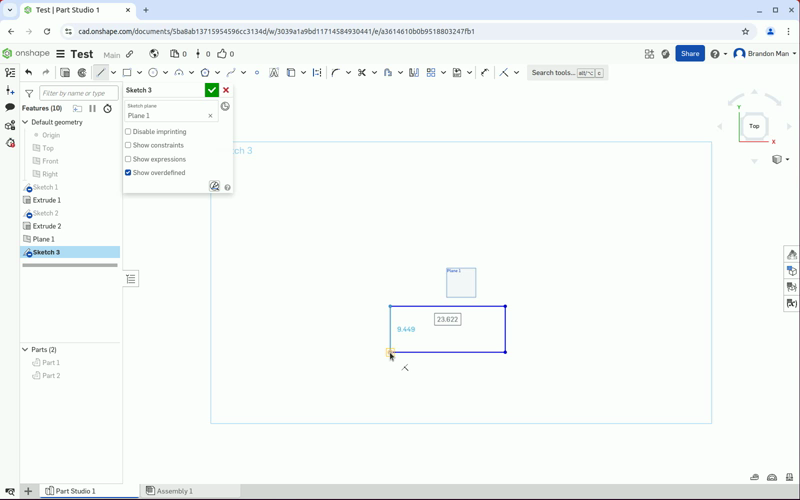
mouse_move(393, 340)
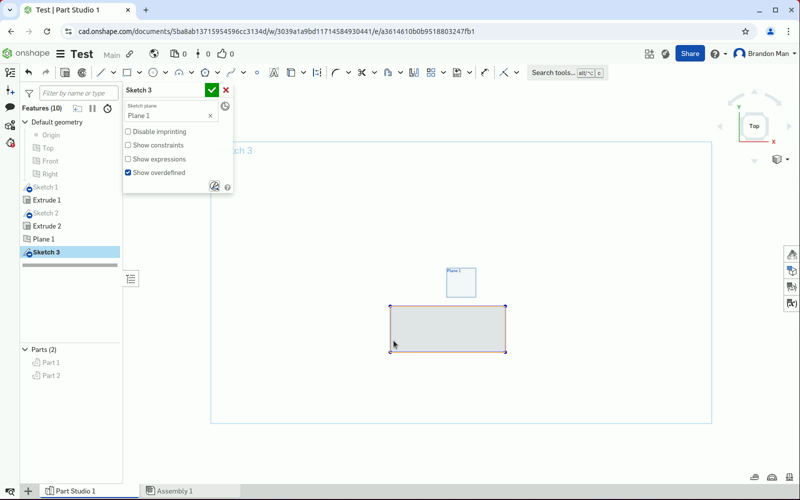
click(393, 340)
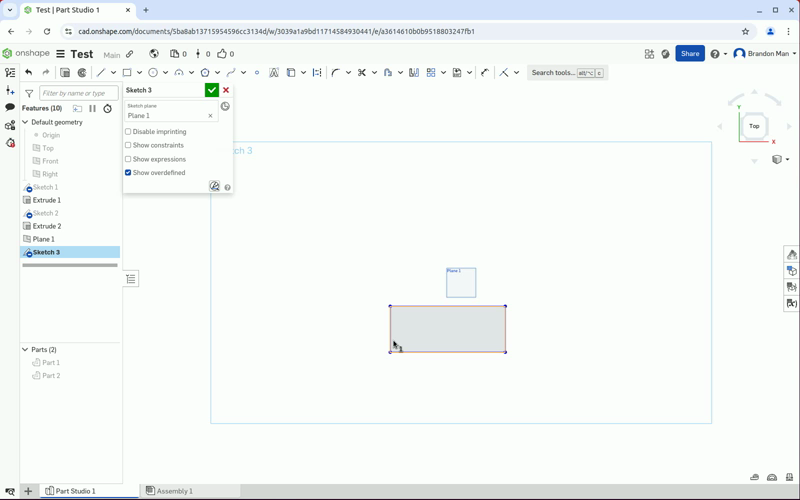
mouse_move(73, 352)
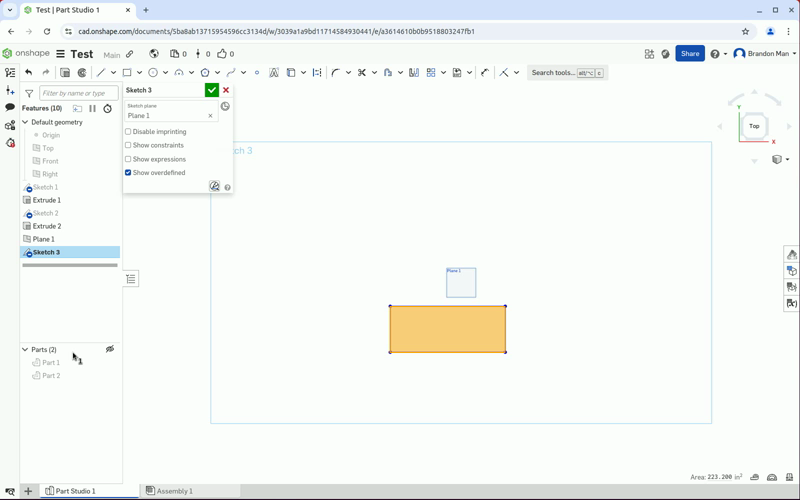
key(shift+y)
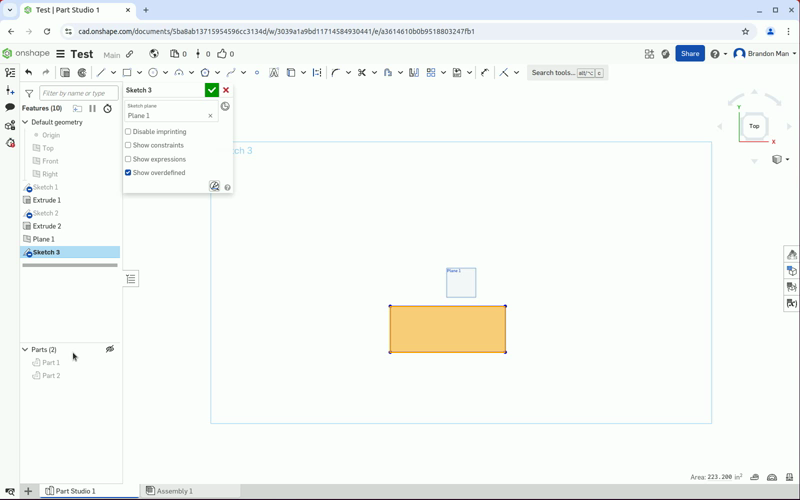
key(shift+e)
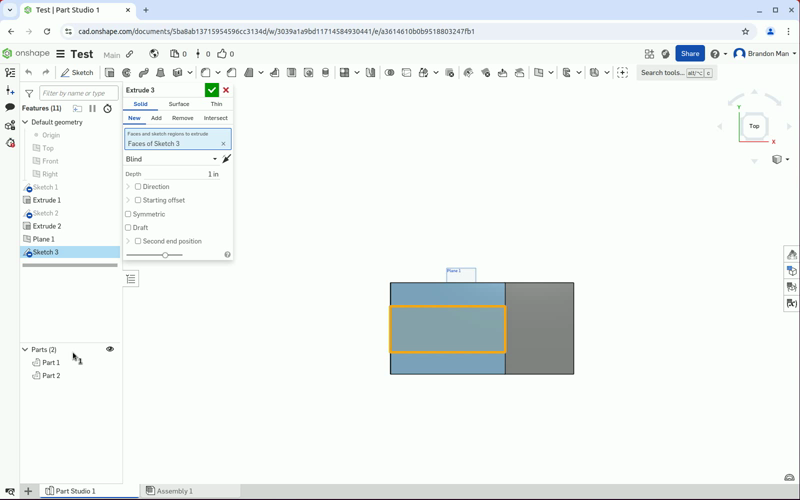
mouse_move(143, 106)
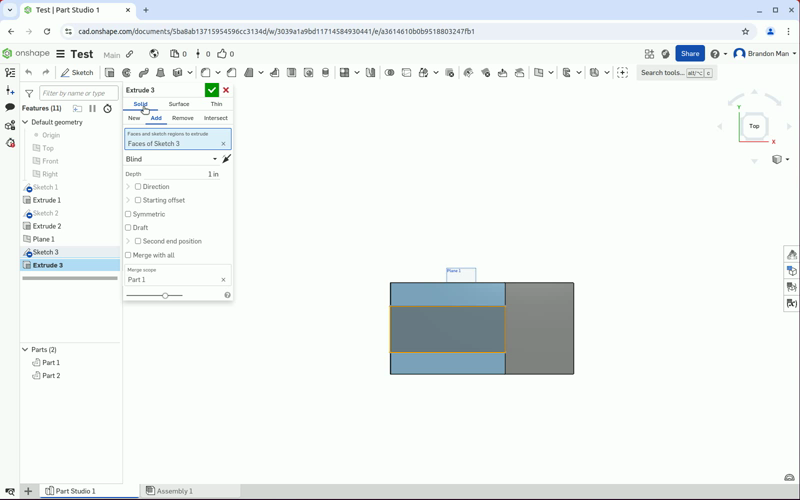
click(143, 106)
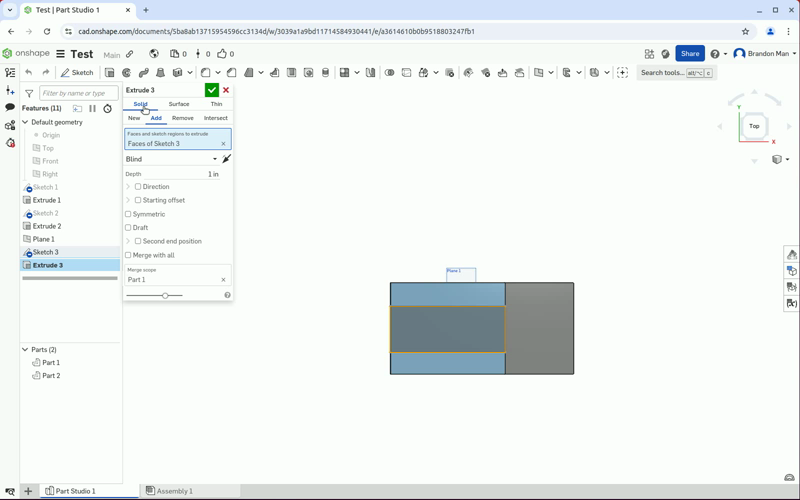
mouse_move(186, 120)
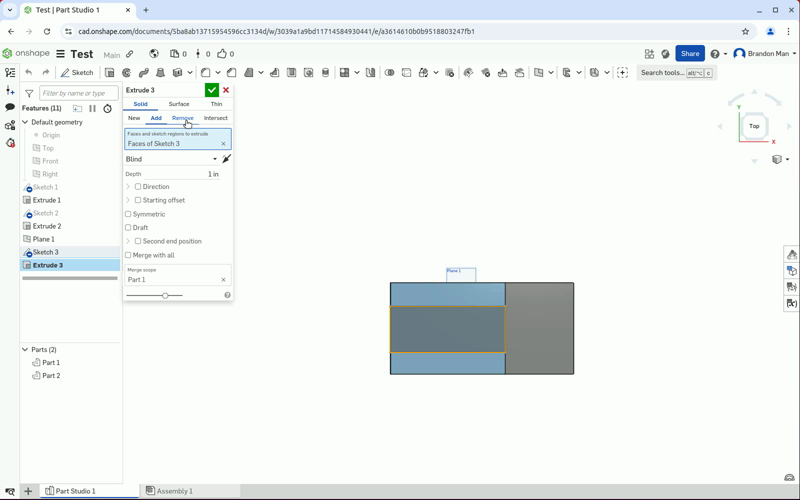
click(186, 120)
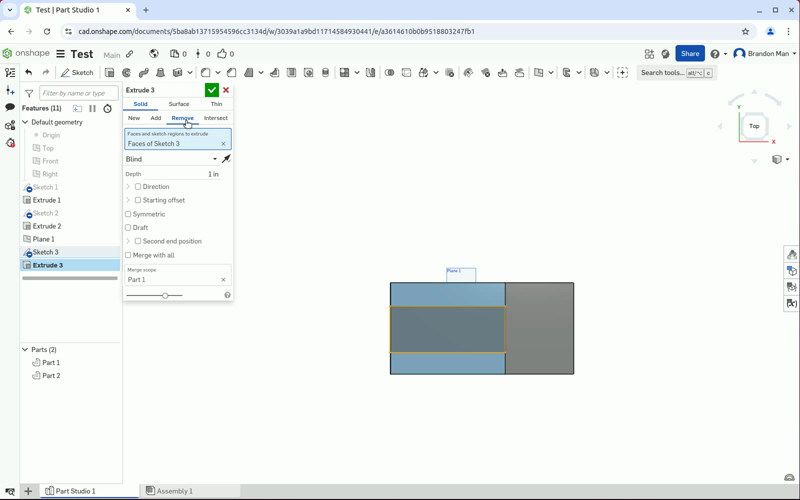
key(tab, 4)
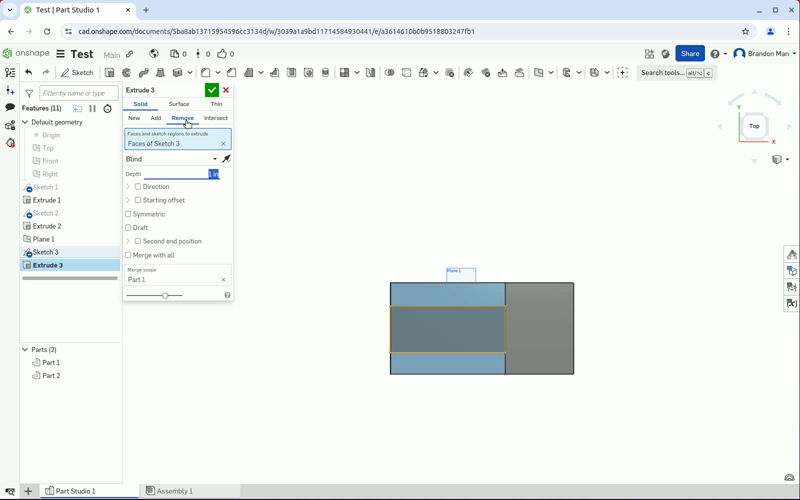
text(4.814)
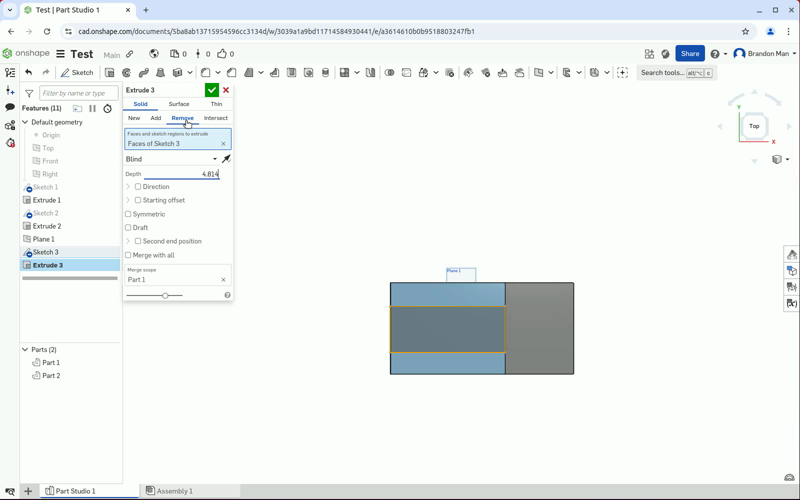
key(tab, 6)
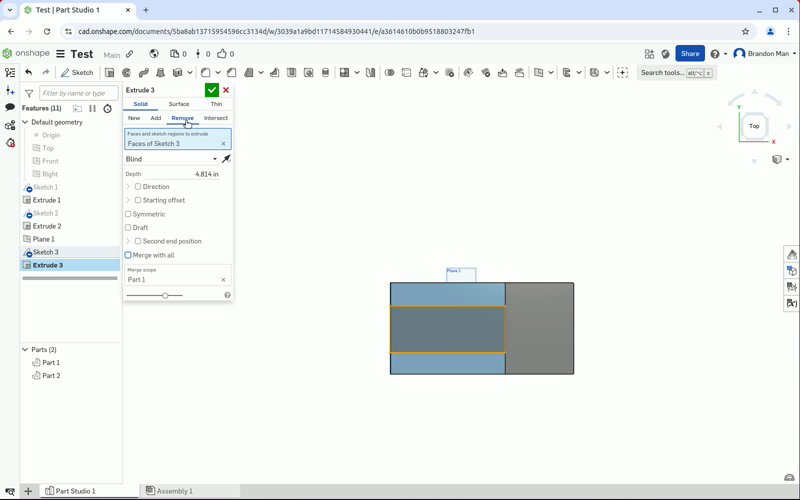
key(space)
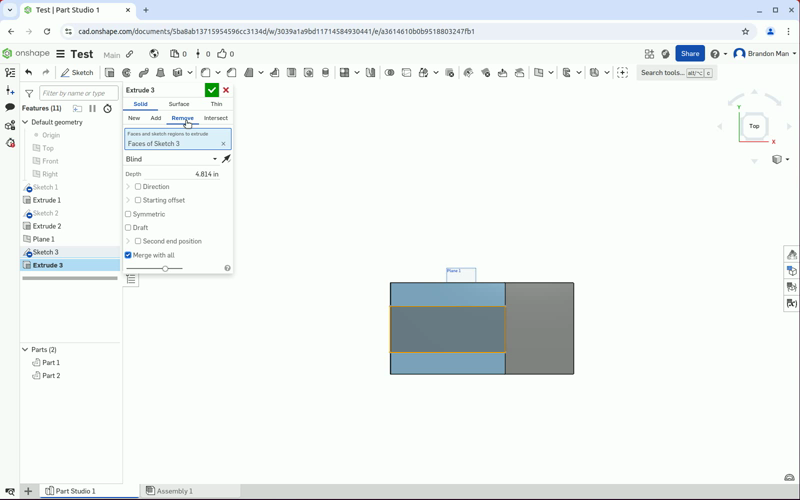
key(enter)
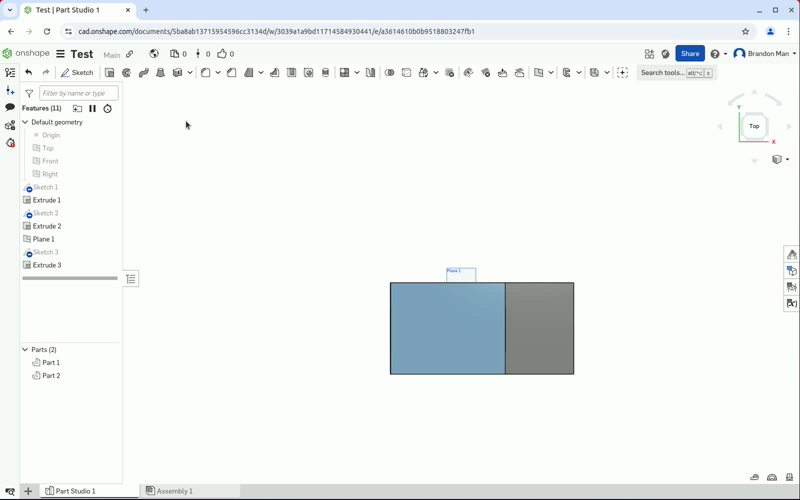
key(shift+h)
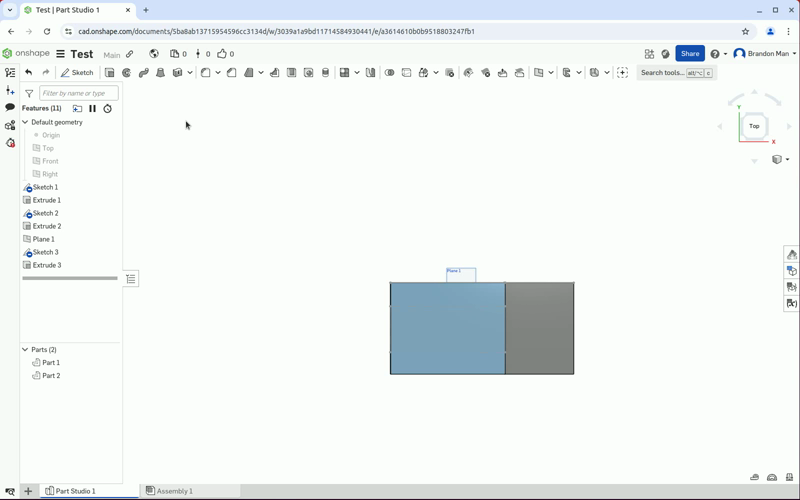
key(shift+h)
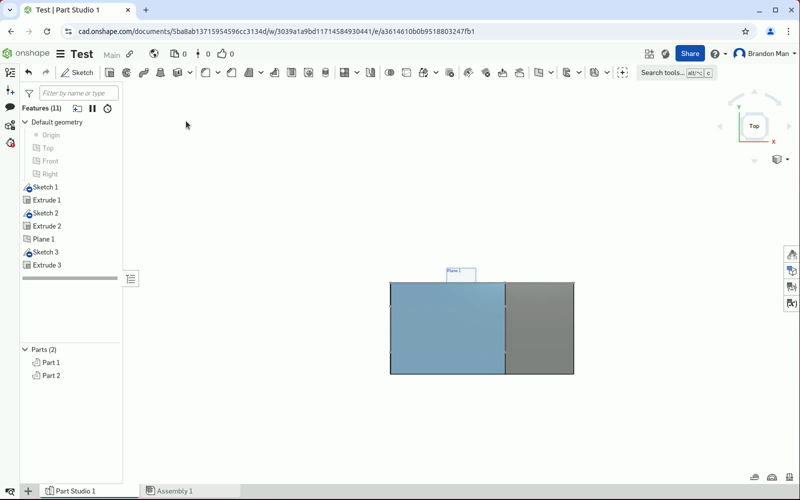
key(shift+7)
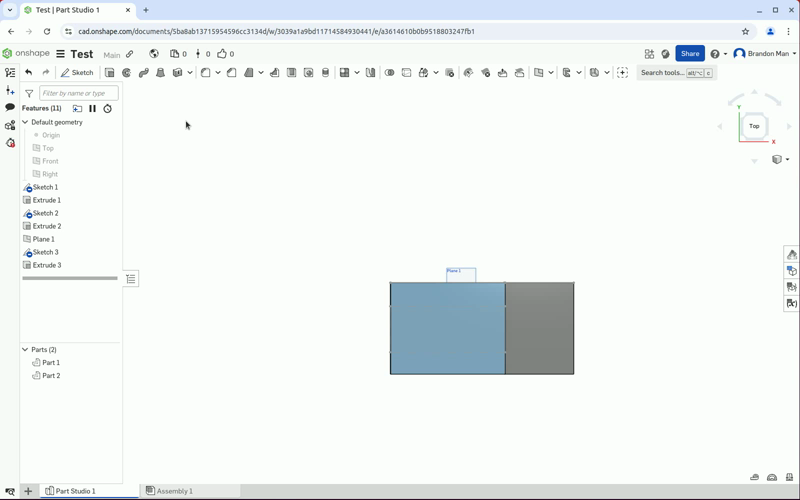
key(up, 3)
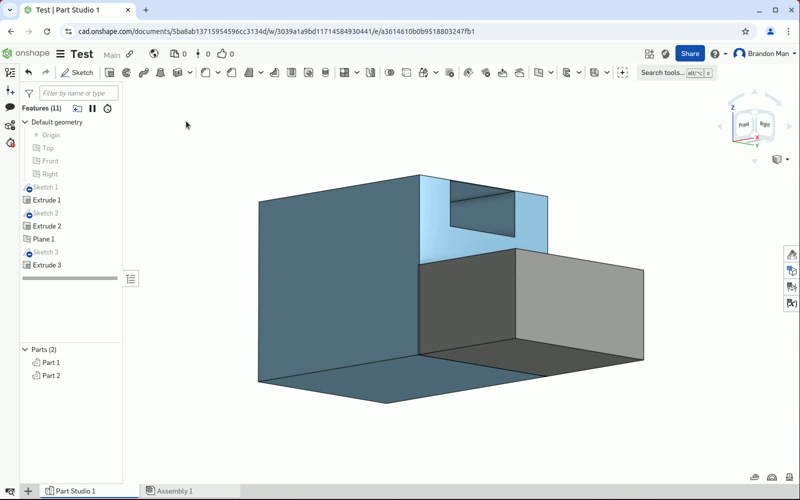
key(left, 3)
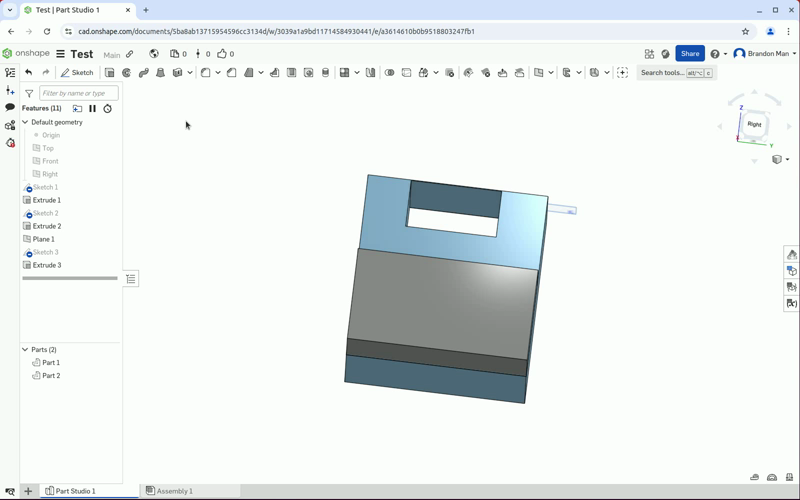
key(right, 3)
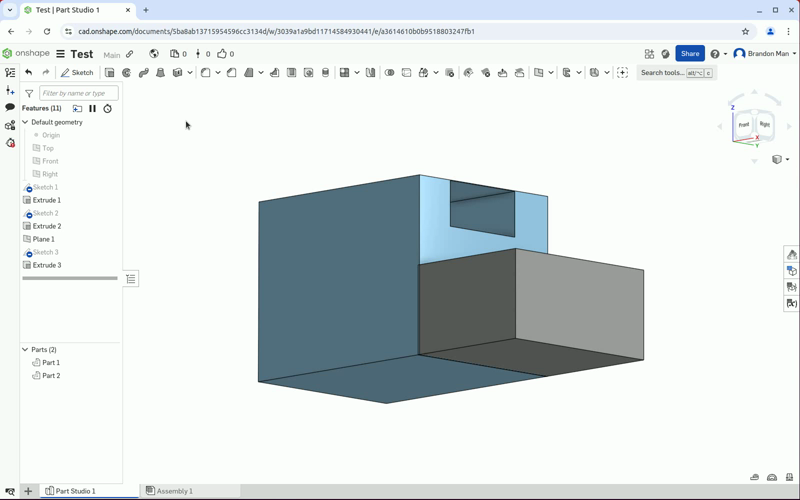
key(down, 3)
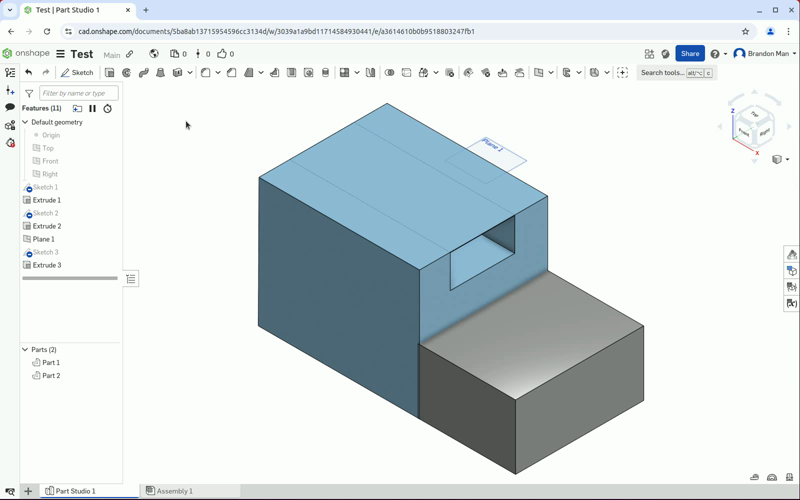
mouse_move(73, 189)
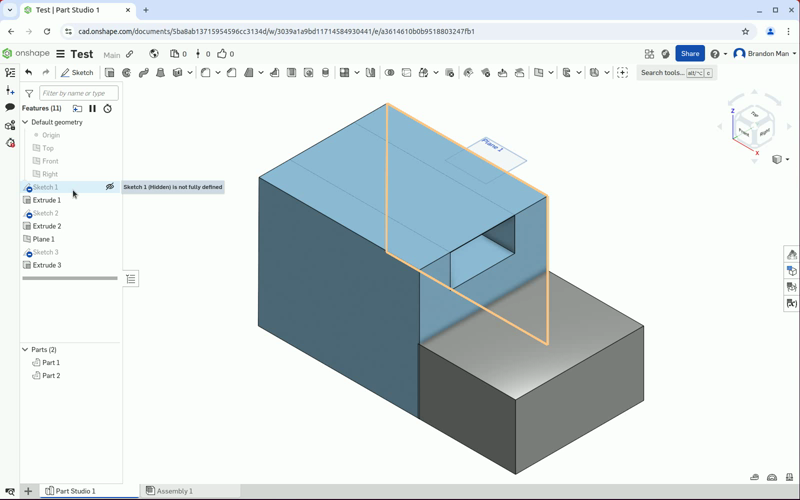
click(73, 189)